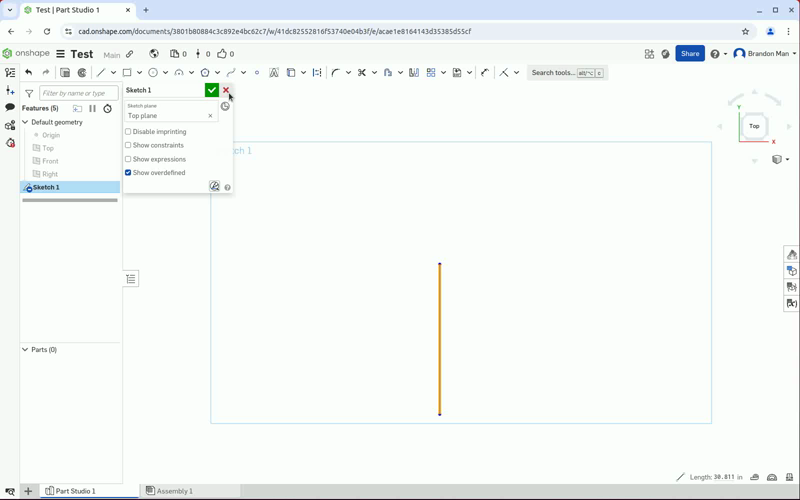
key(shift+h)
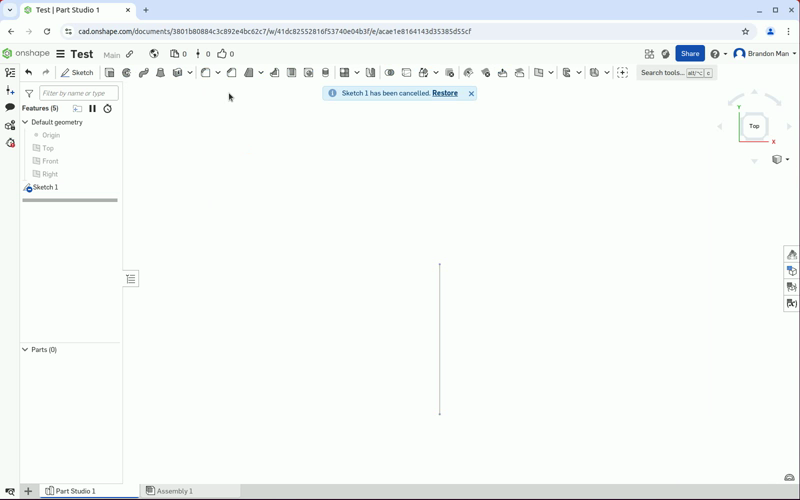
mouse_move(73, 352)
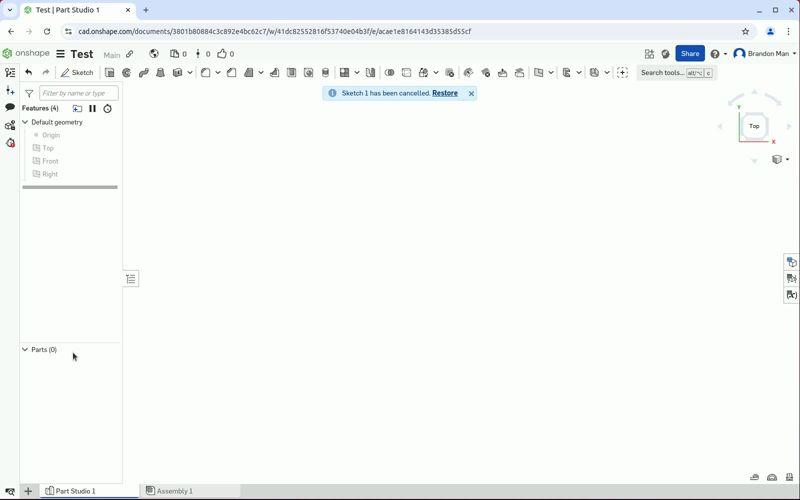
key(y)
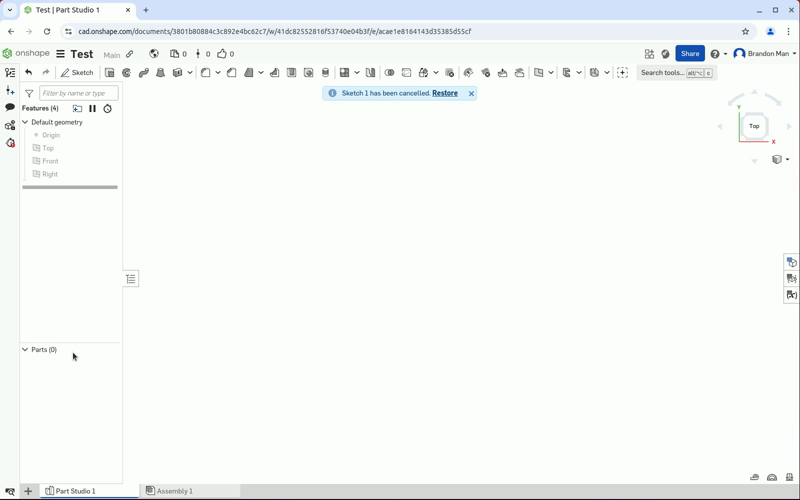
key(shift+p)
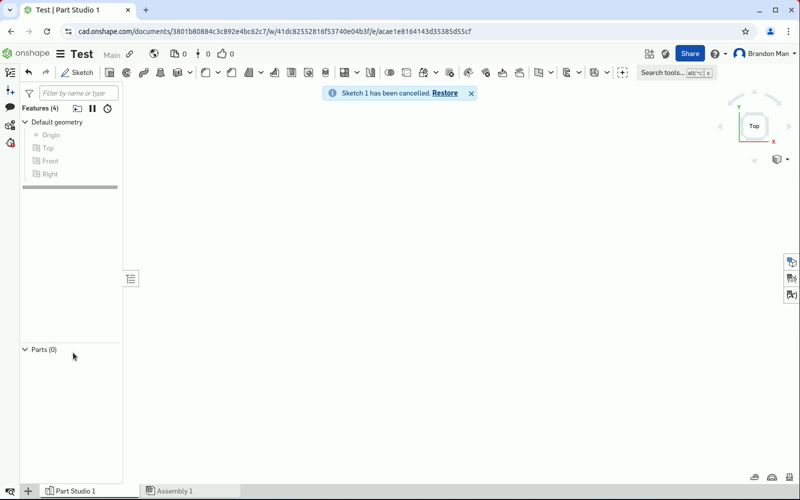
key(space)
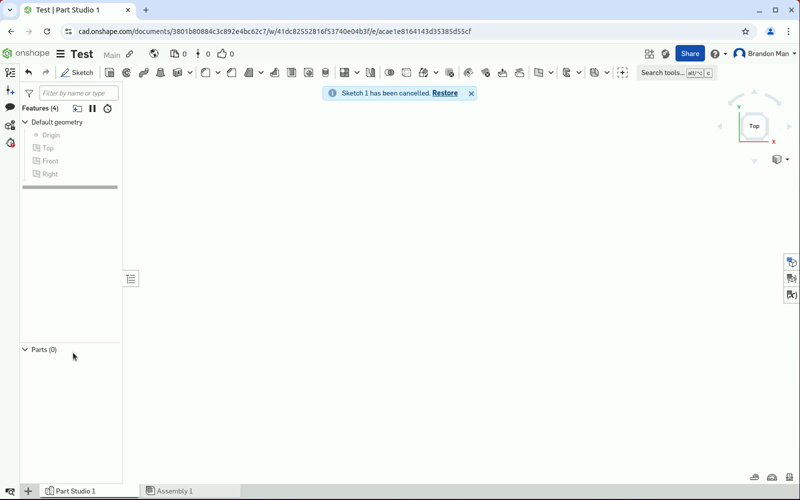
key_down(shift)
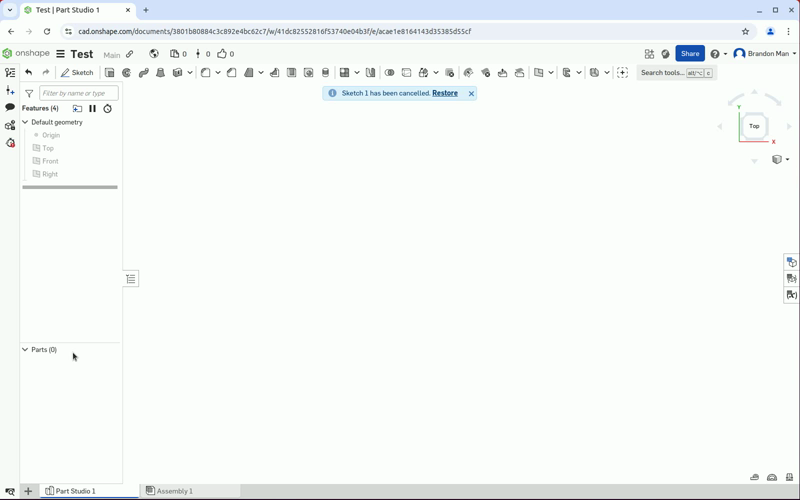
key(up)
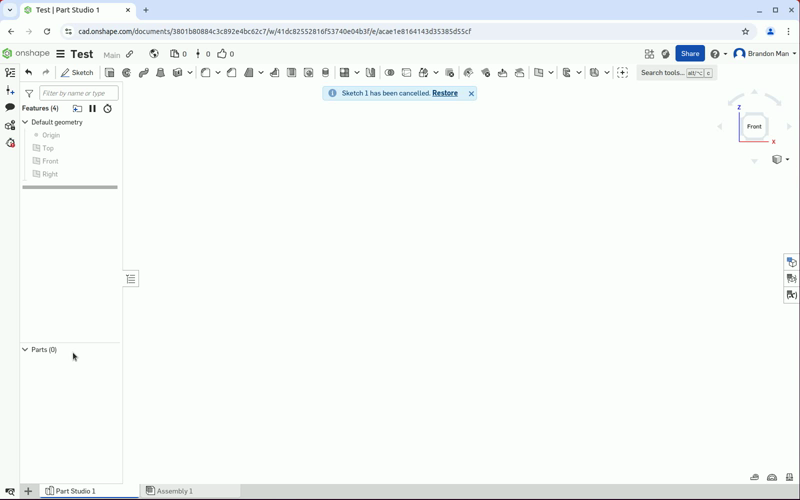
key_up(shift)
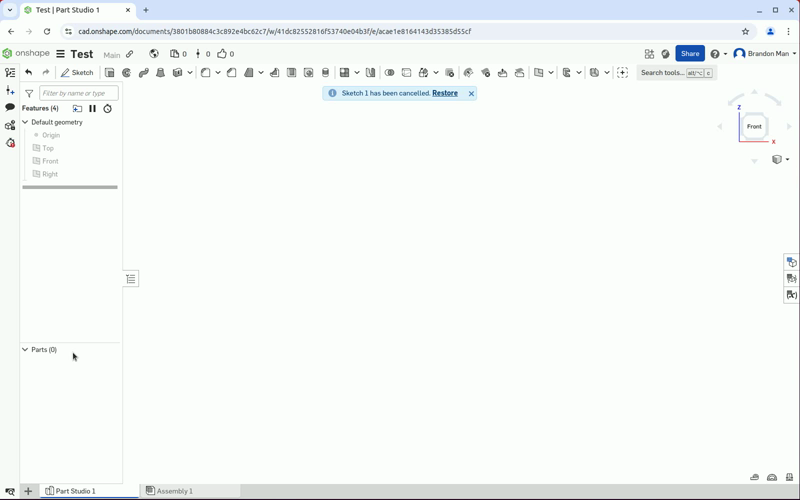
mouse_move(73, 352)
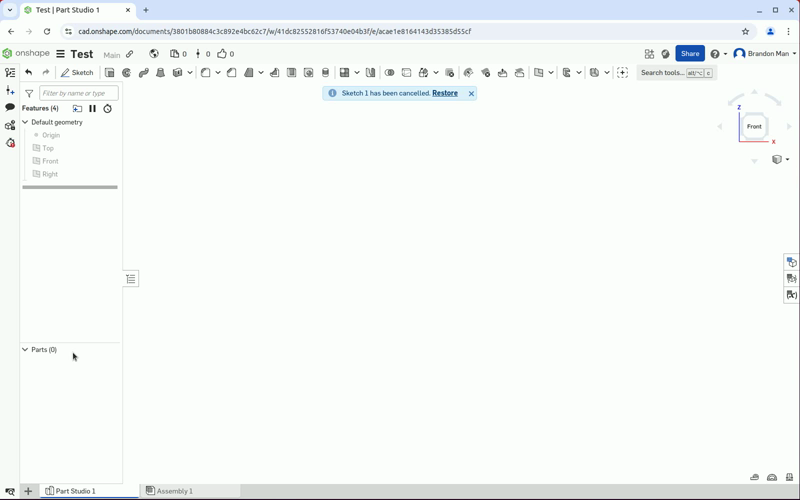
key(shift+y)
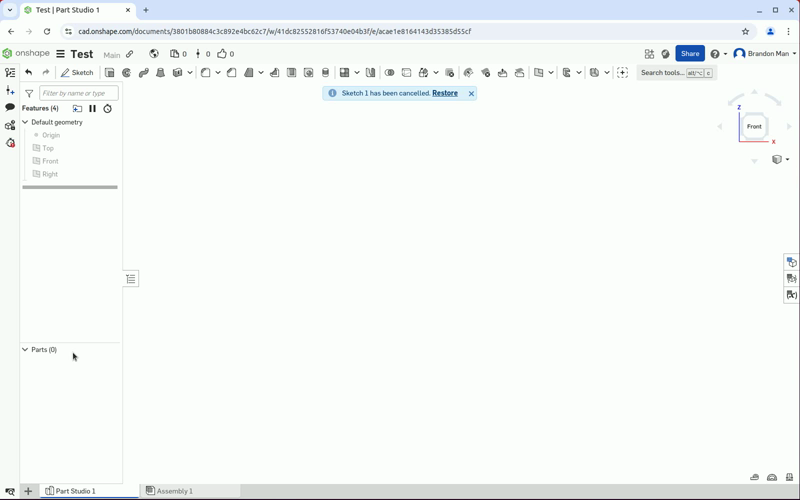
key(shift+s)
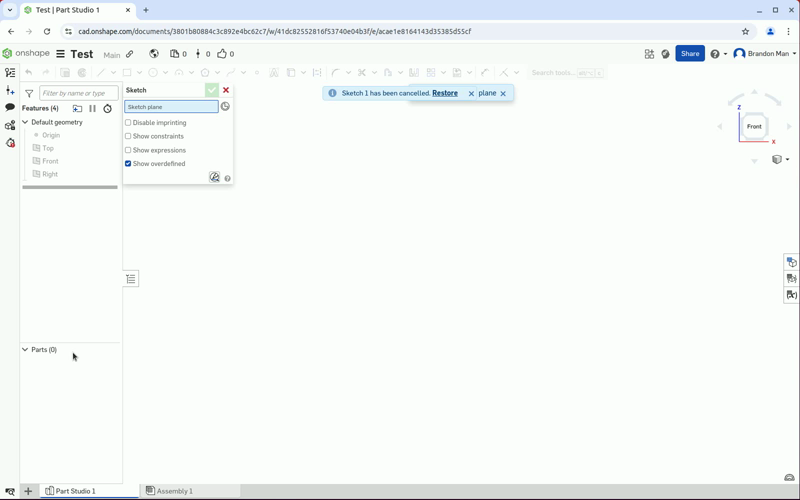
mouse_move(73, 163)
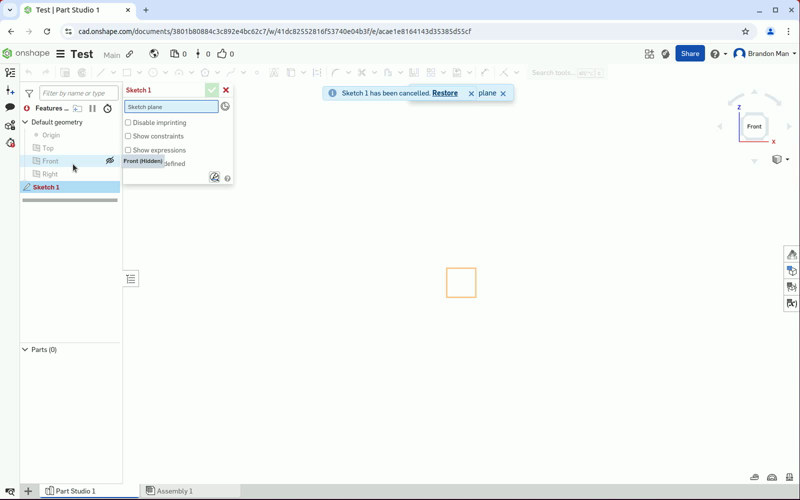
click(73, 163)
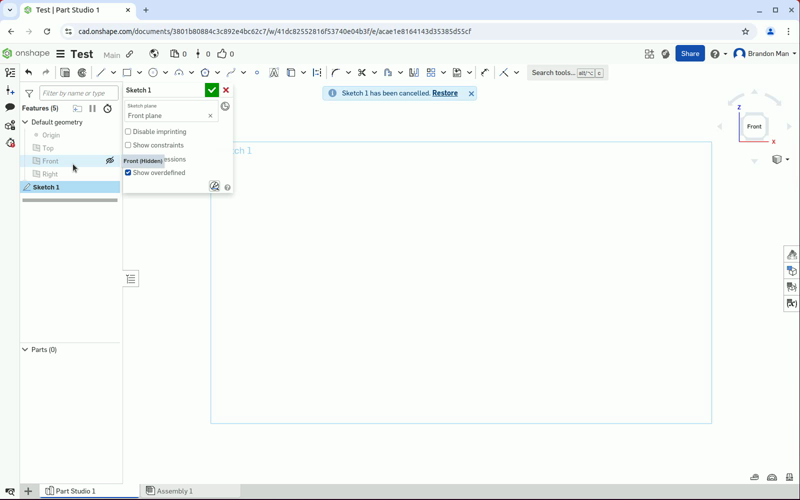
mouse_move(73, 352)
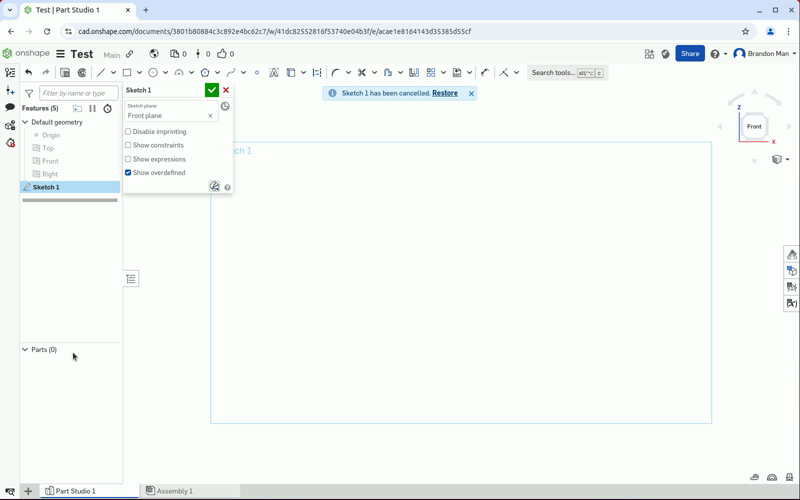
key(y)
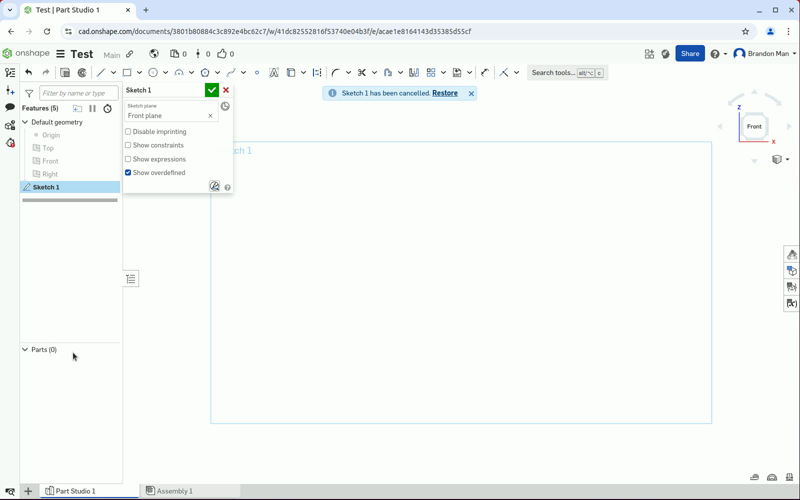
key(l)
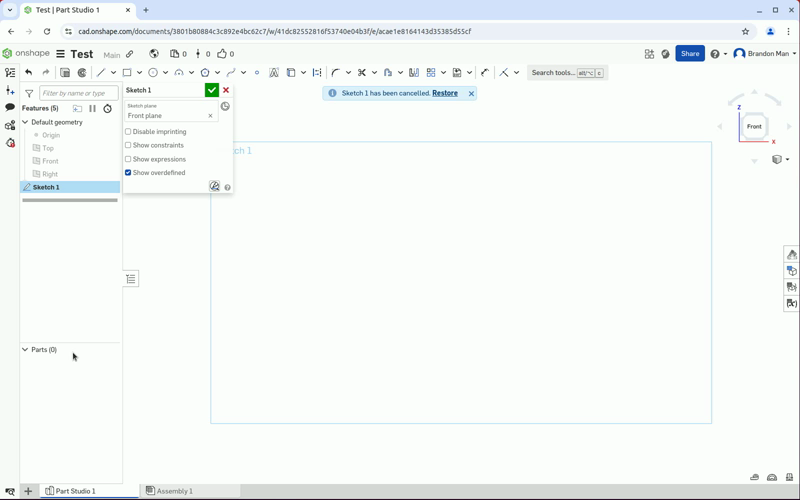
key_down(shift)
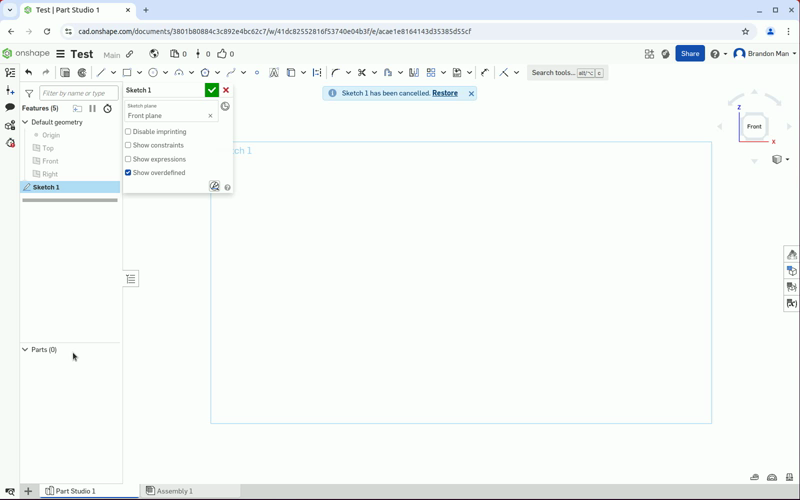
mouse_move(460, 282)
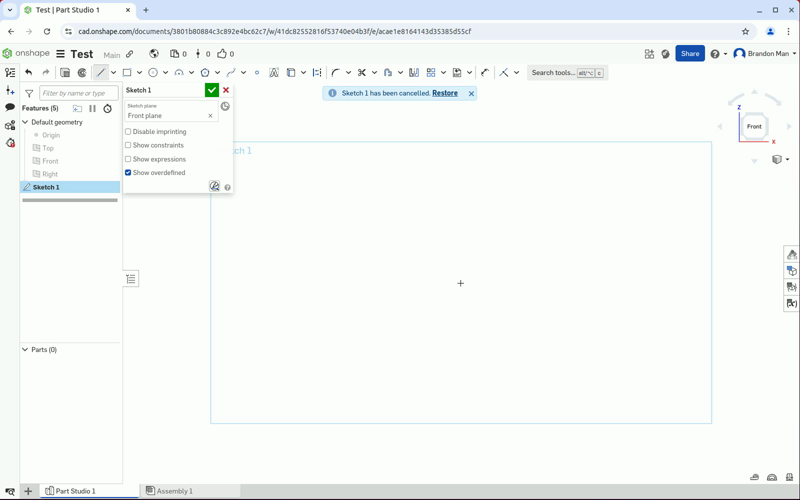
click(460, 282)
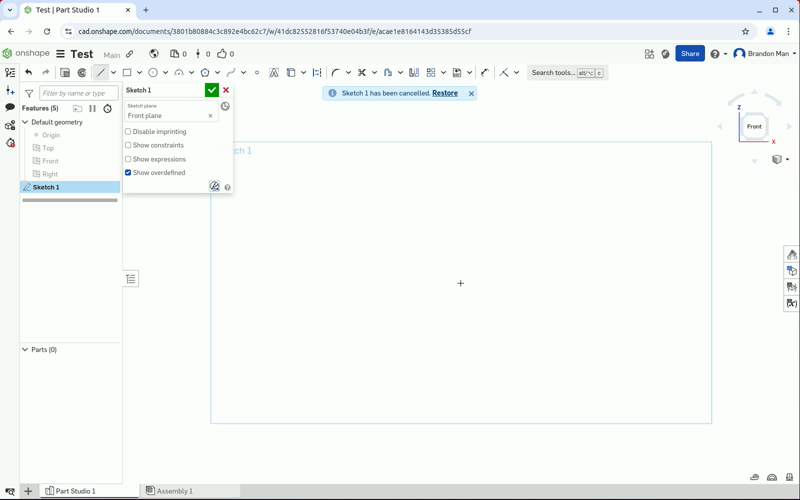
key_up(shift)
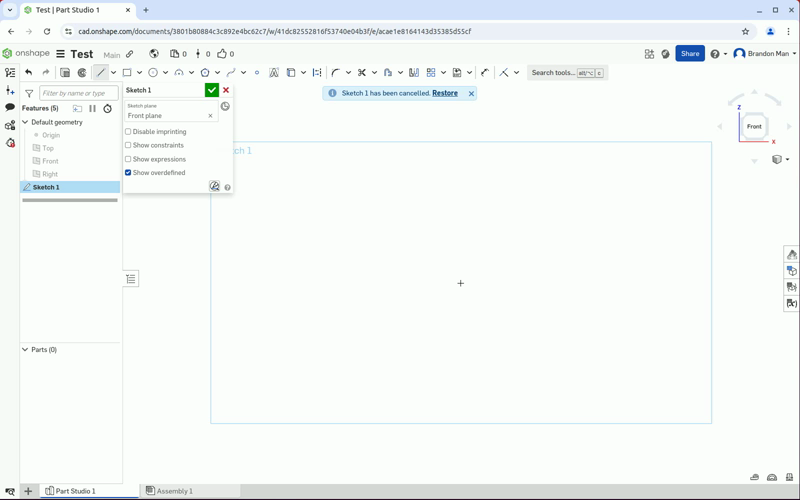
key_down(shift)
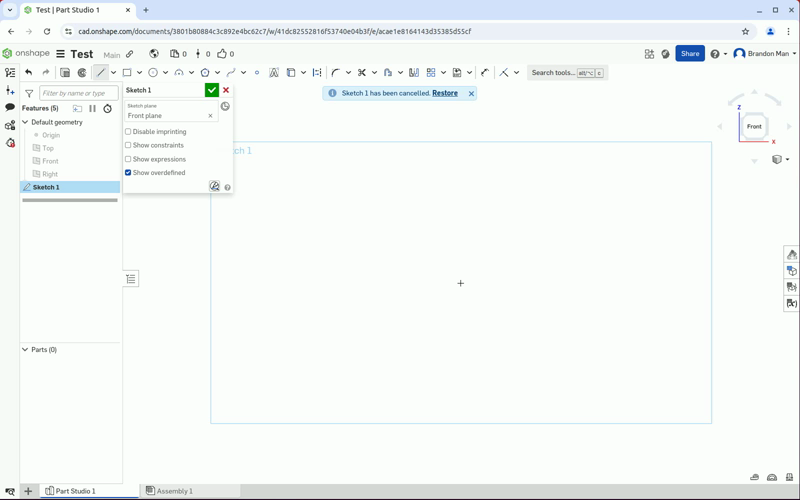
mouse_move(573, 282)
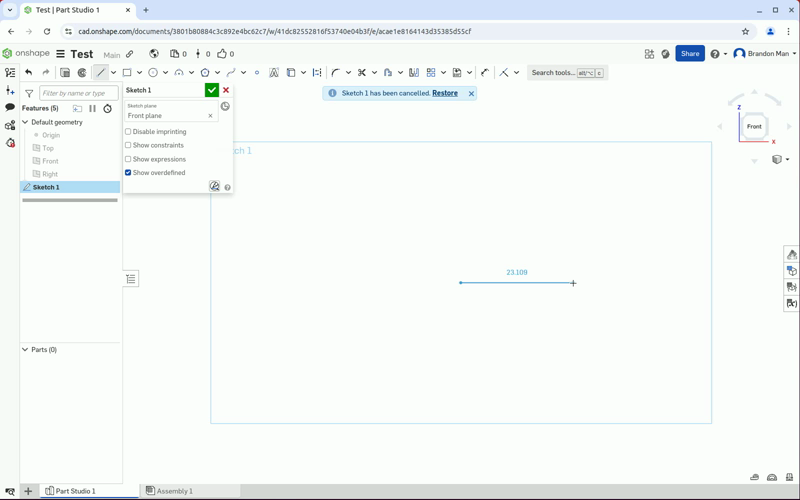
click(573, 282)
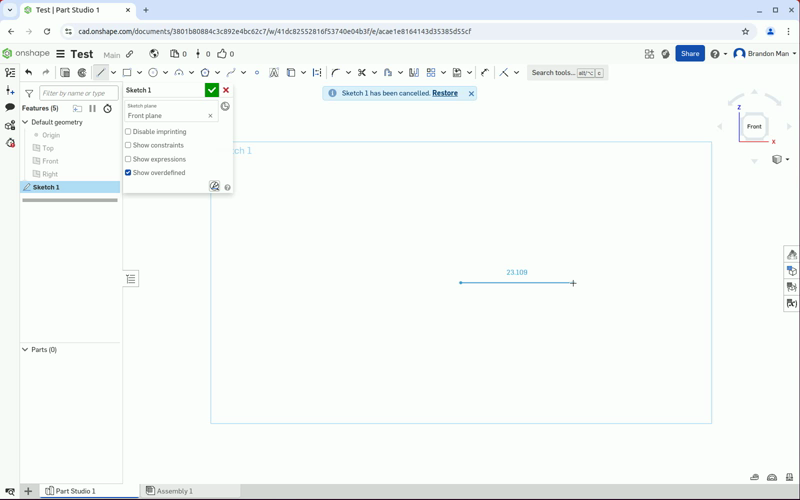
key_up(shift)
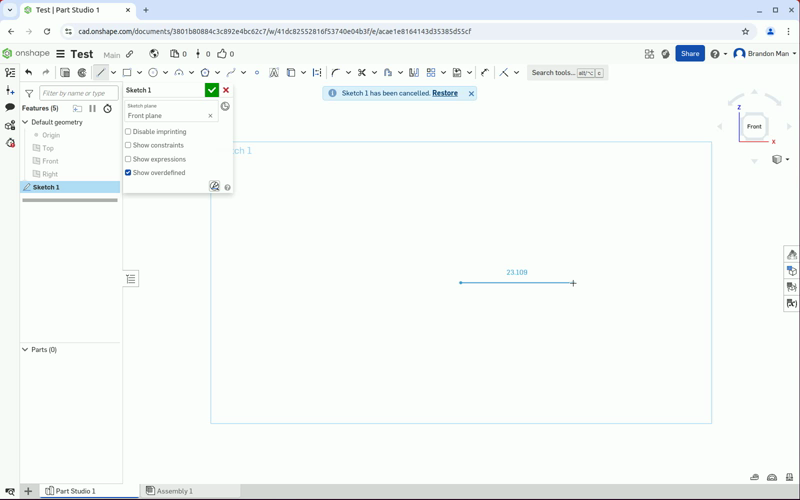
key_down(shift)
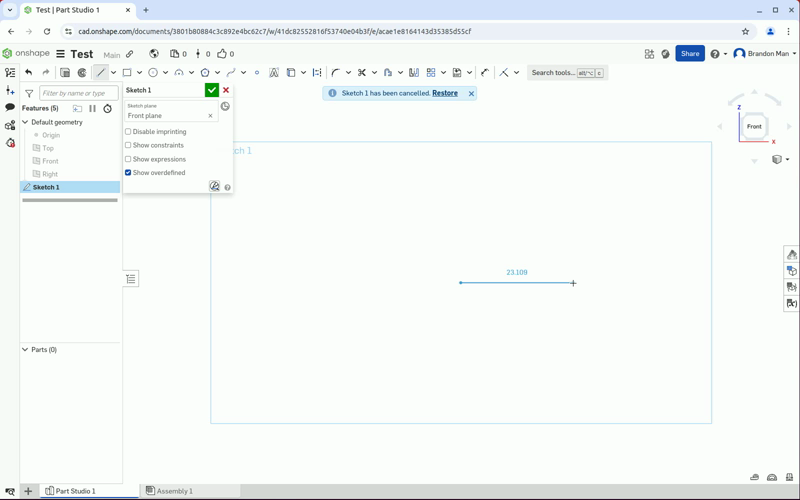
mouse_move(589, 282)
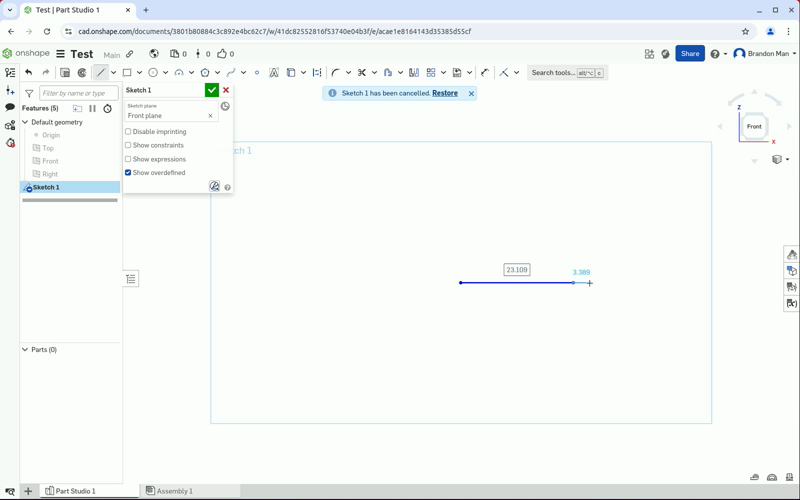
mouse_move(573, 226)
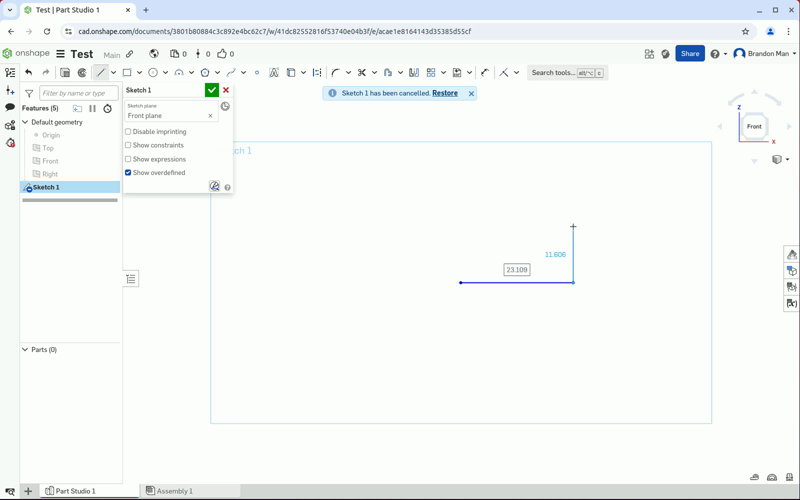
click(573, 226)
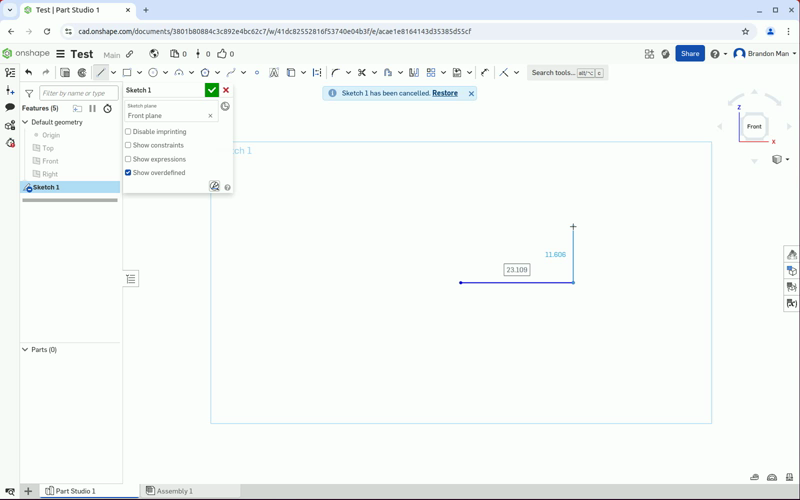
key_up(shift)
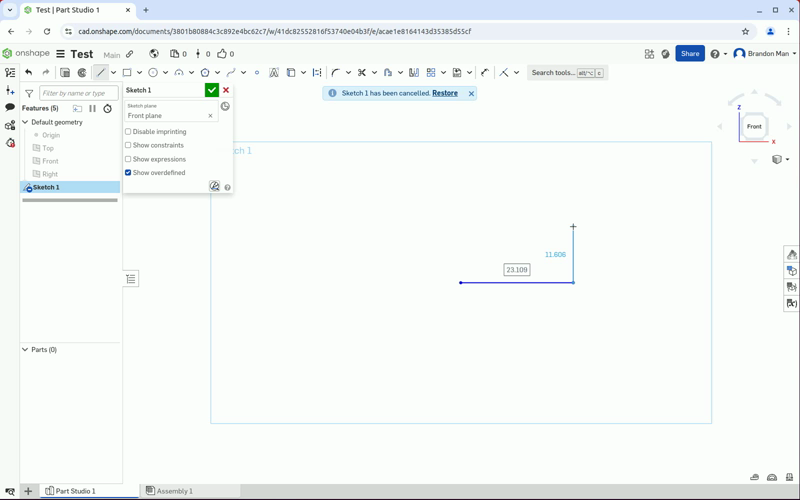
key_down(shift)
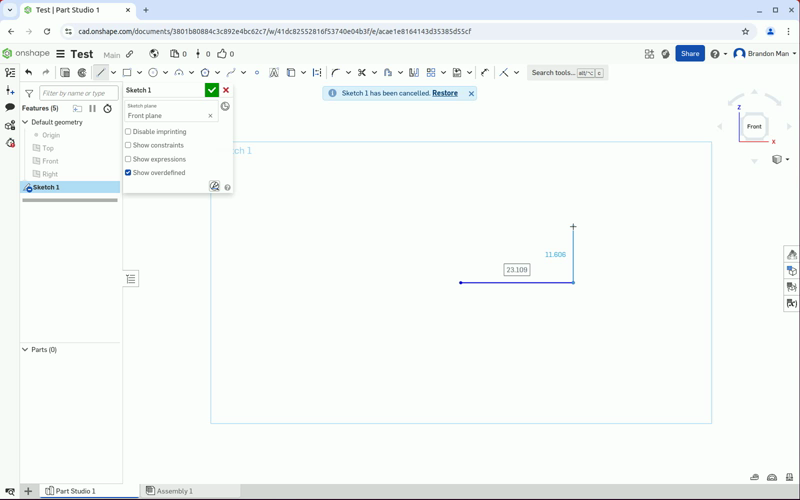
mouse_move(460, 226)
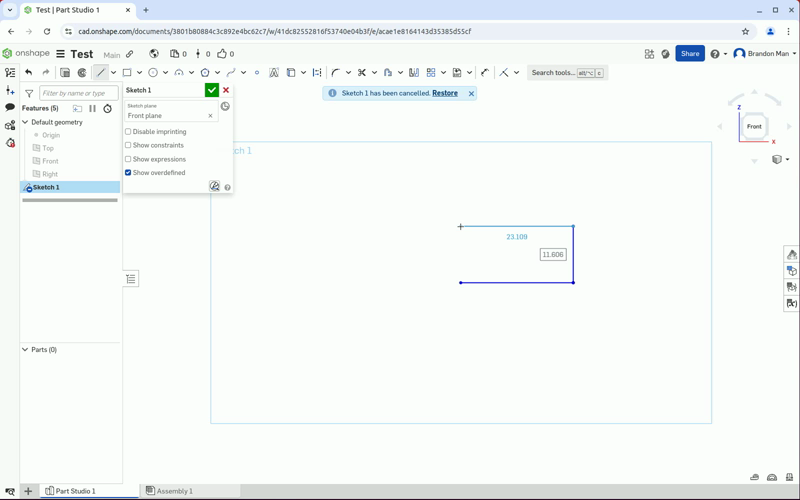
click(460, 226)
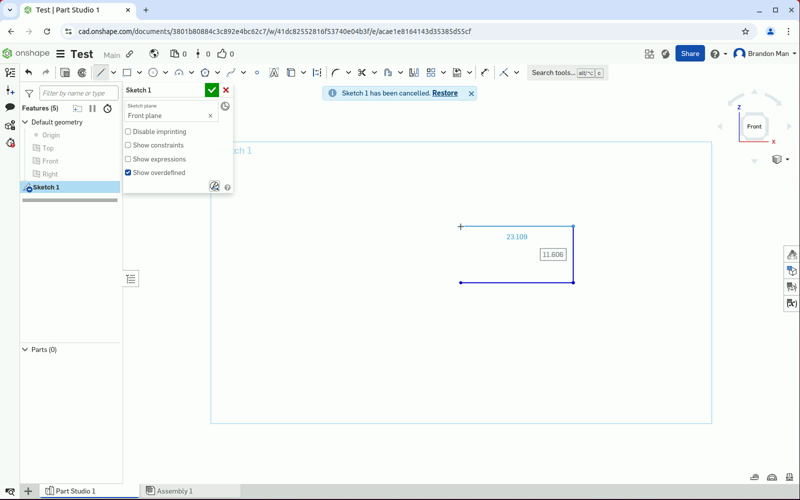
key_up(shift)
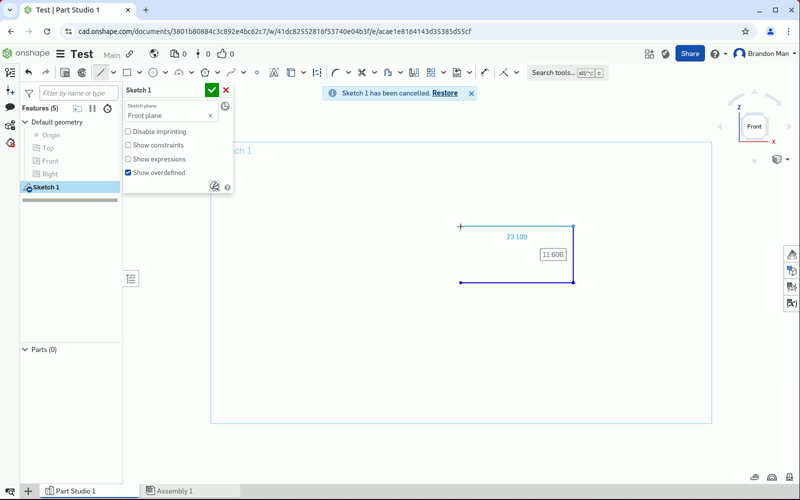
mouse_move(490, 226)
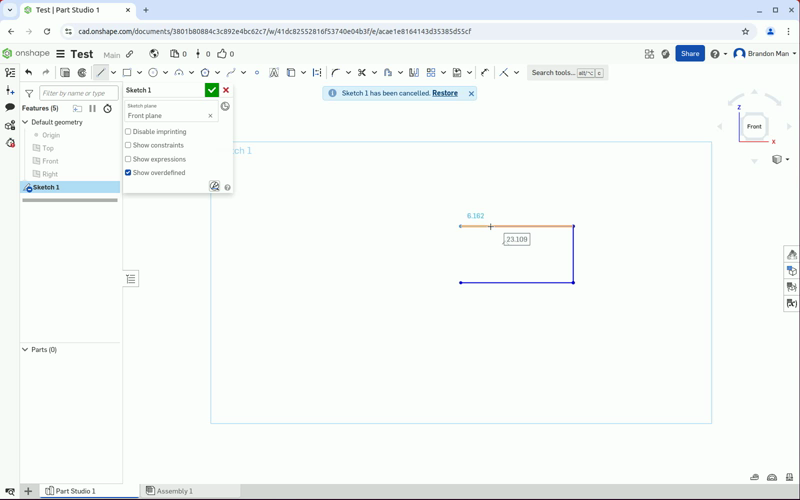
key_down(shift)
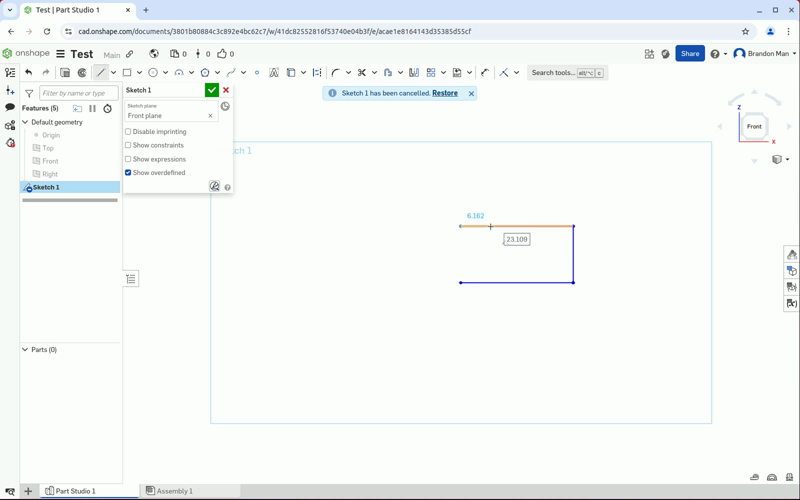
mouse_move(460, 282)
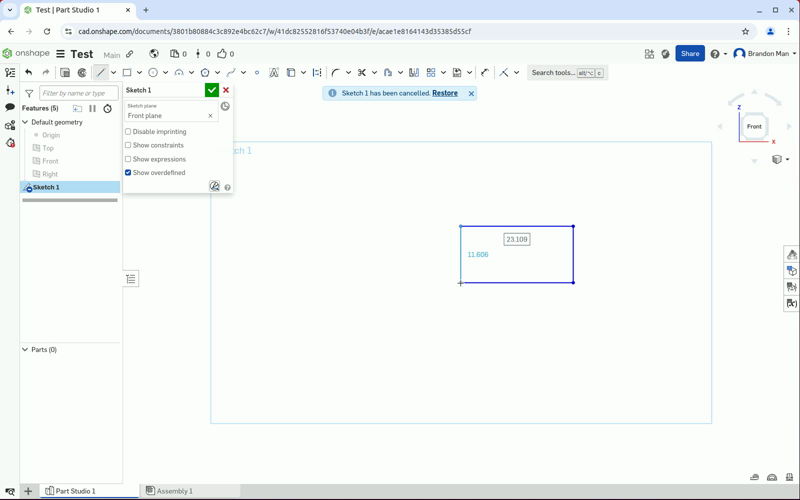
key_up(shift)
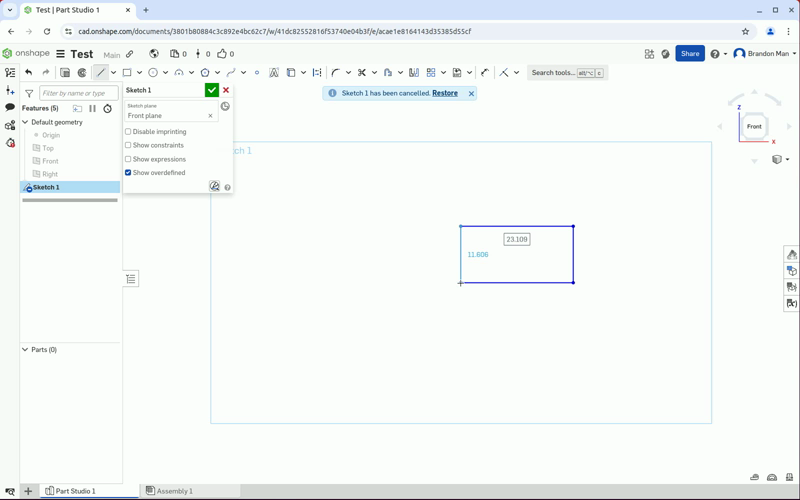
click(460, 282)
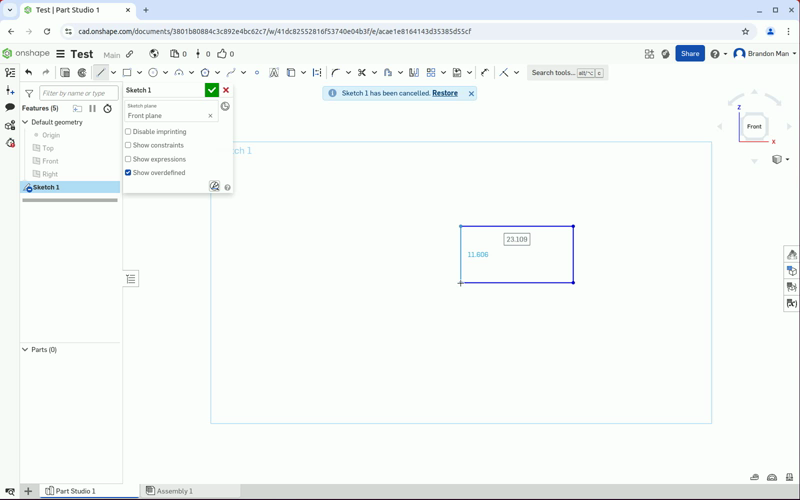
key(esc)
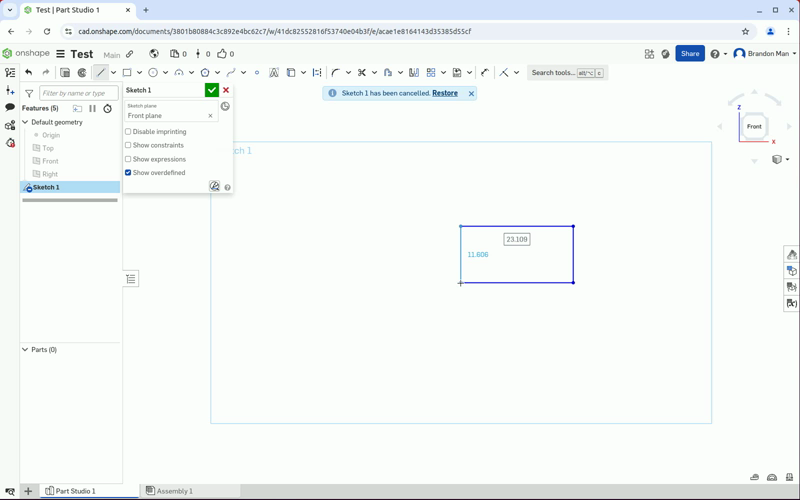
mouse_move(529, 235)
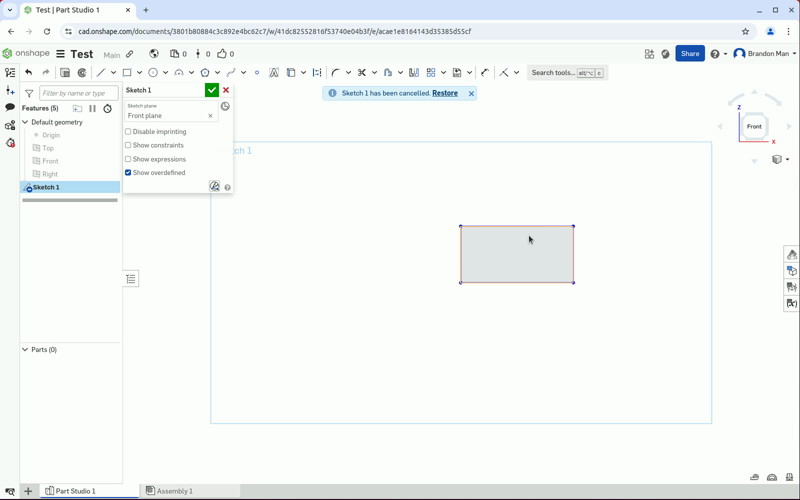
click(529, 235)
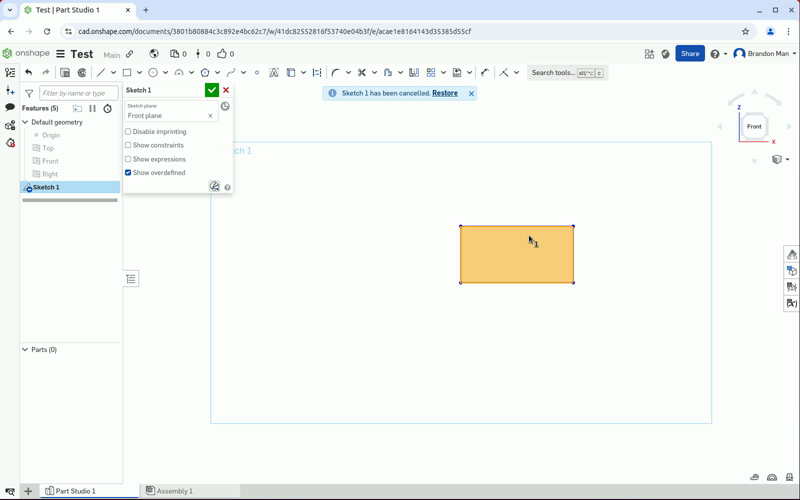
mouse_move(73, 352)
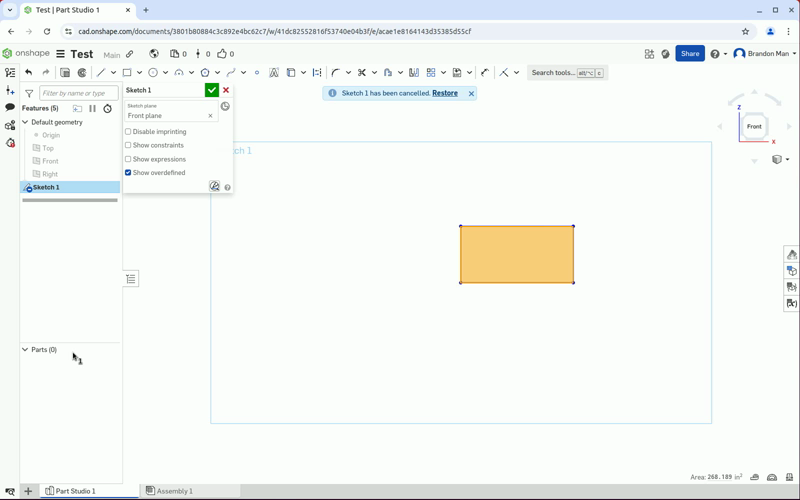
key(shift+y)
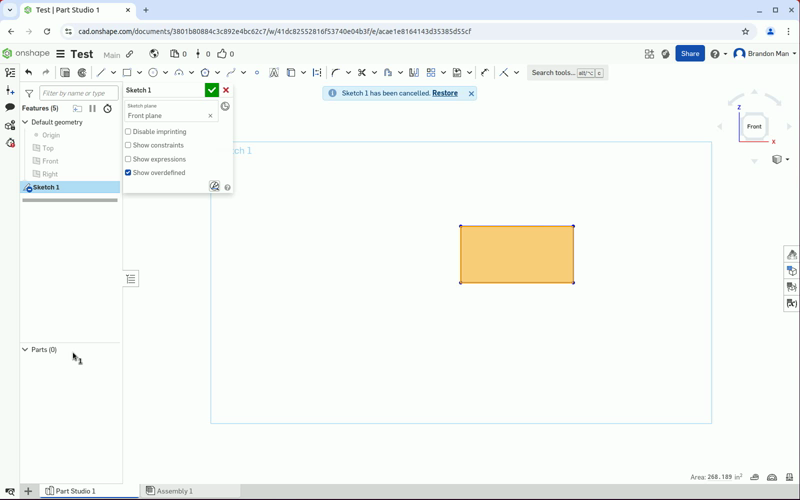
key(shift+e)
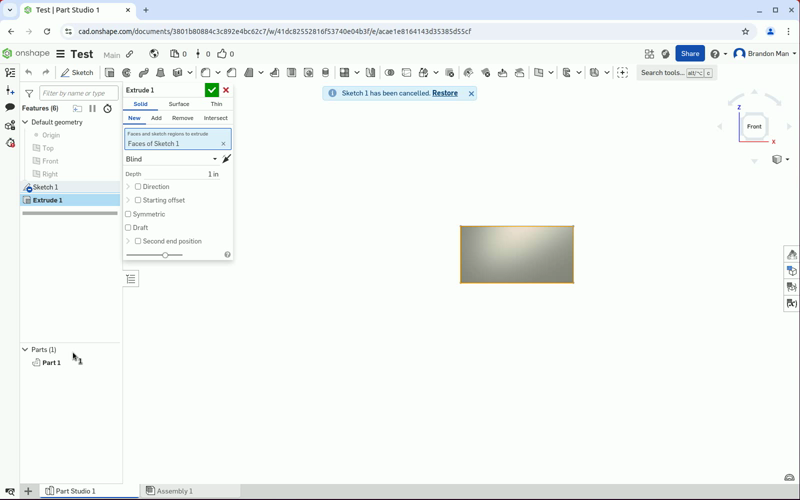
mouse_move(143, 106)
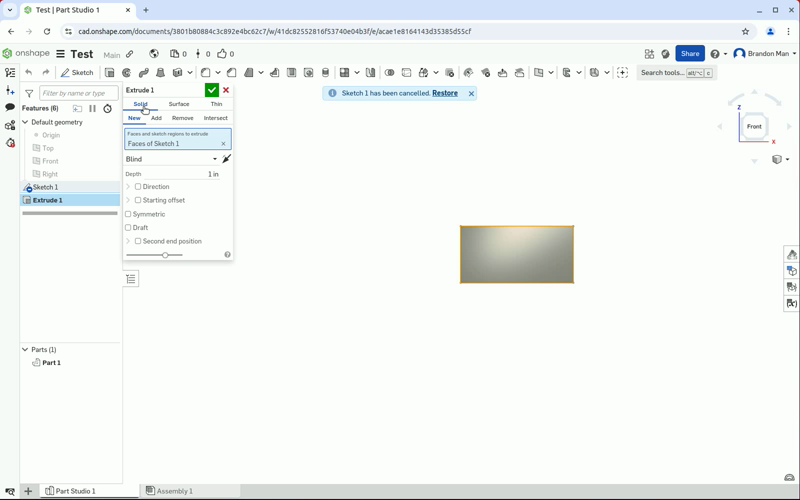
click(143, 106)
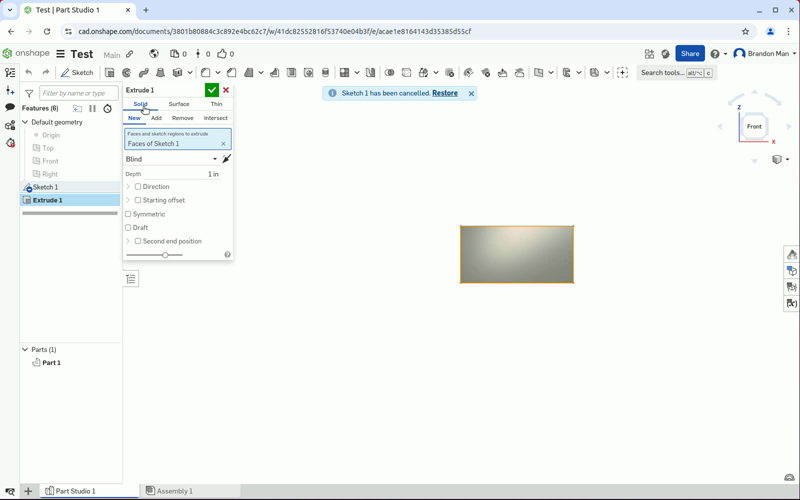
mouse_move(137, 120)
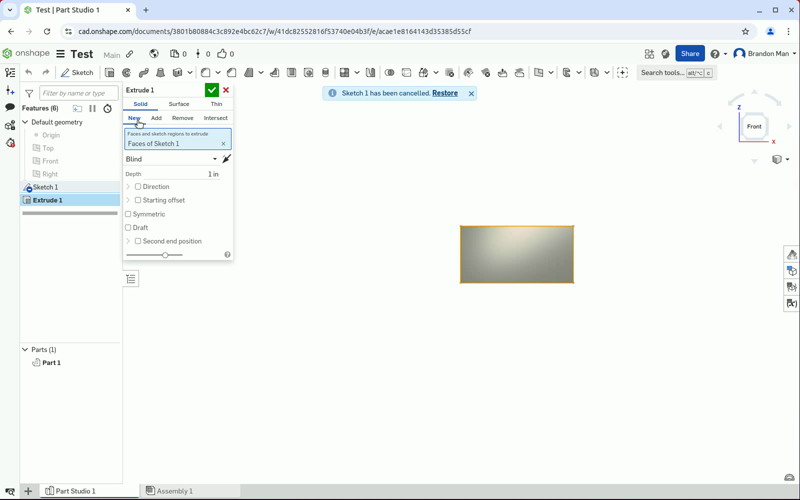
click(137, 120)
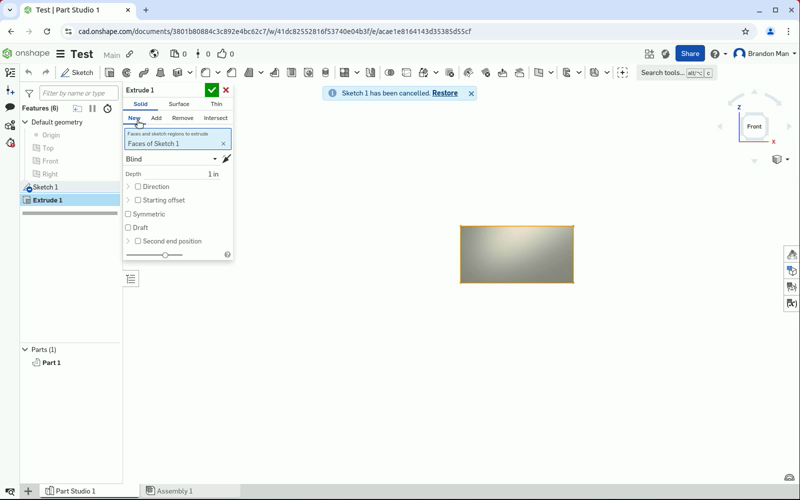
key(tab, 4)
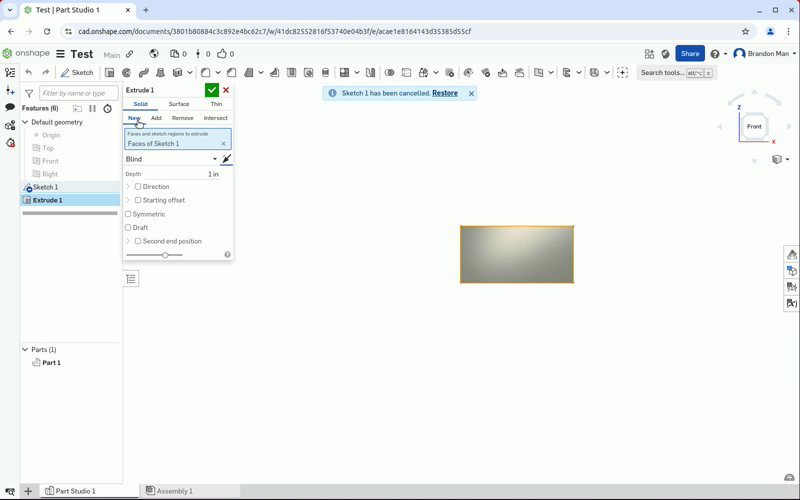
text(17.331)
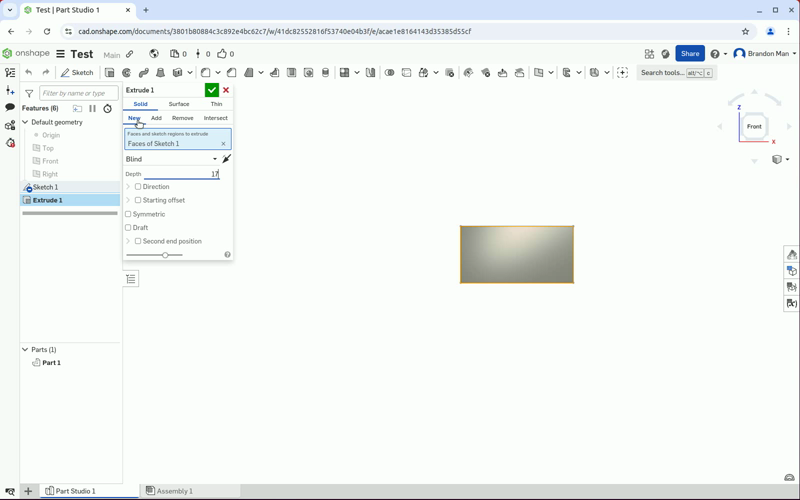
key(enter)
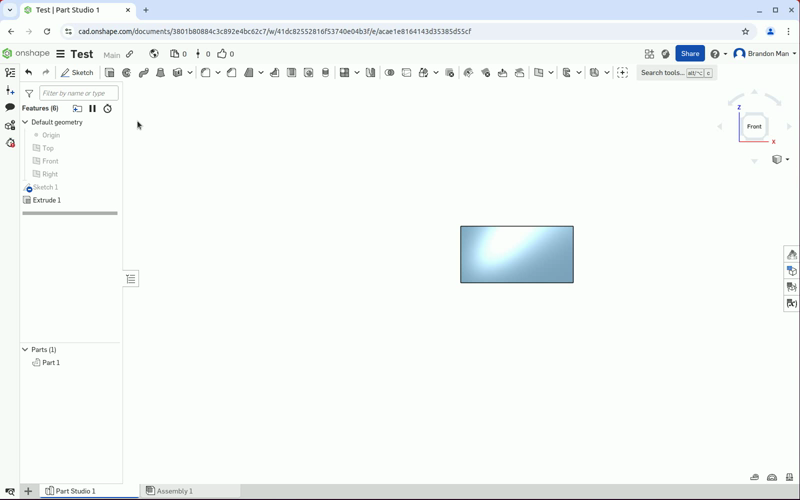
key(shift+h)
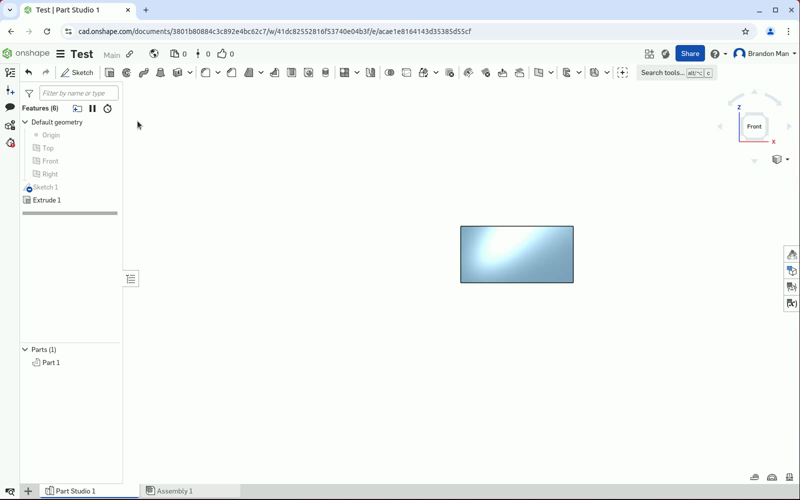
key(shift+h)
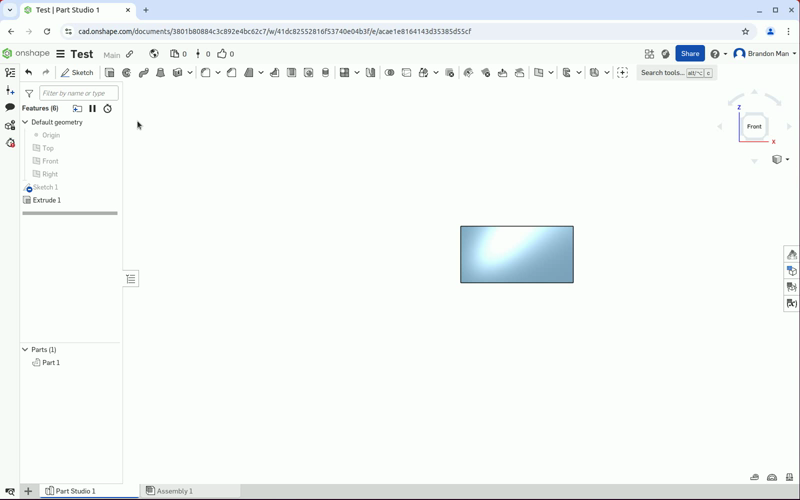
mouse_move(73, 189)
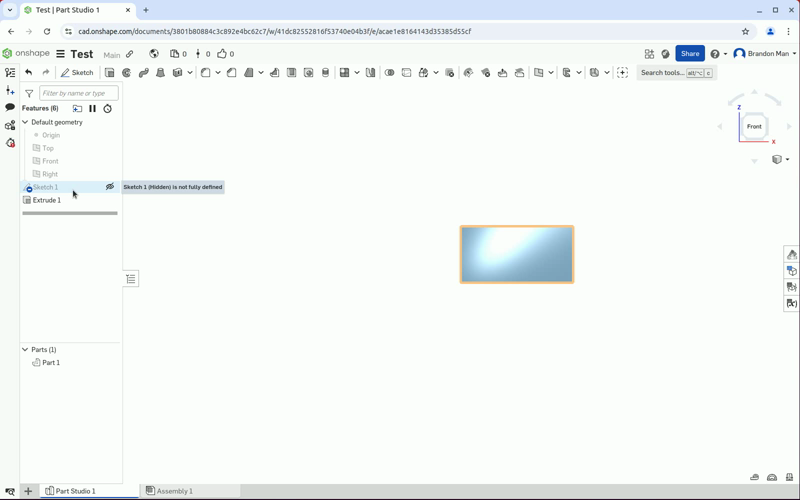
click(73, 189)
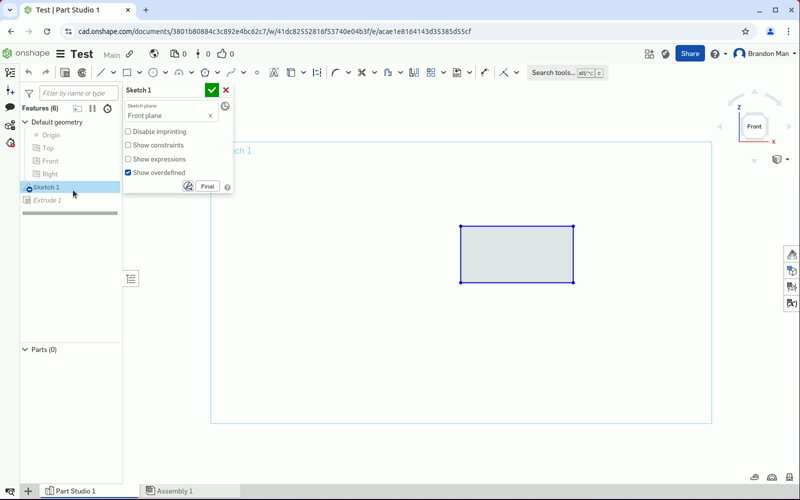
mouse_move(229, 92)
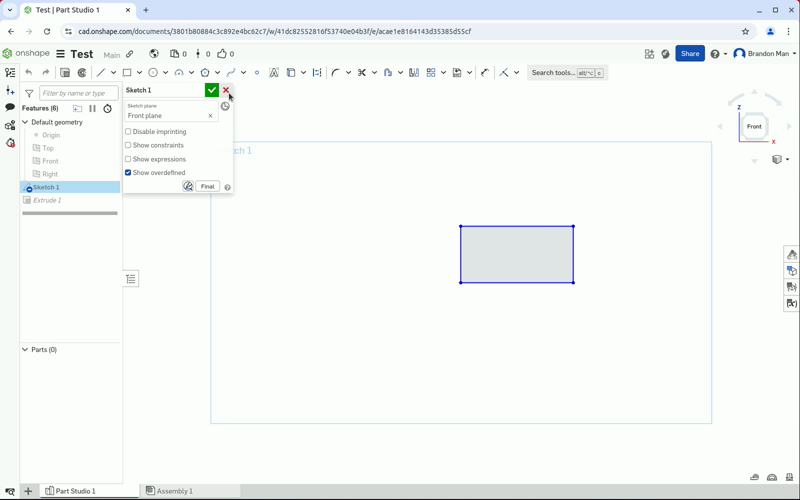
click(229, 92)
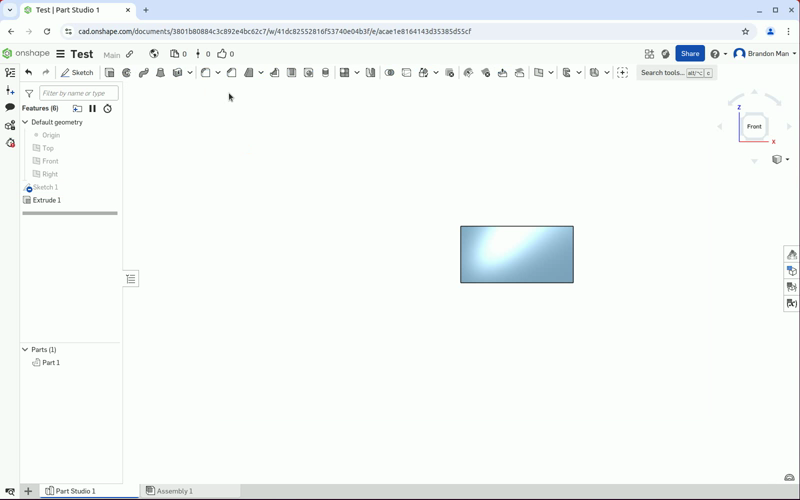
mouse_move(73, 352)
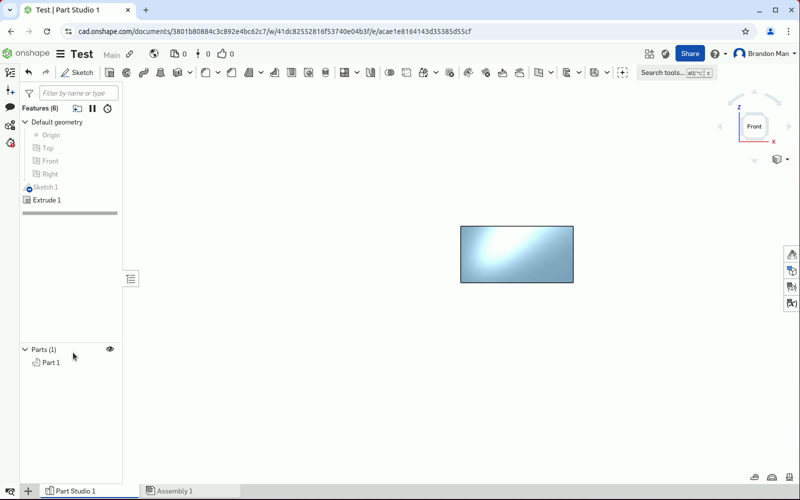
key(y)
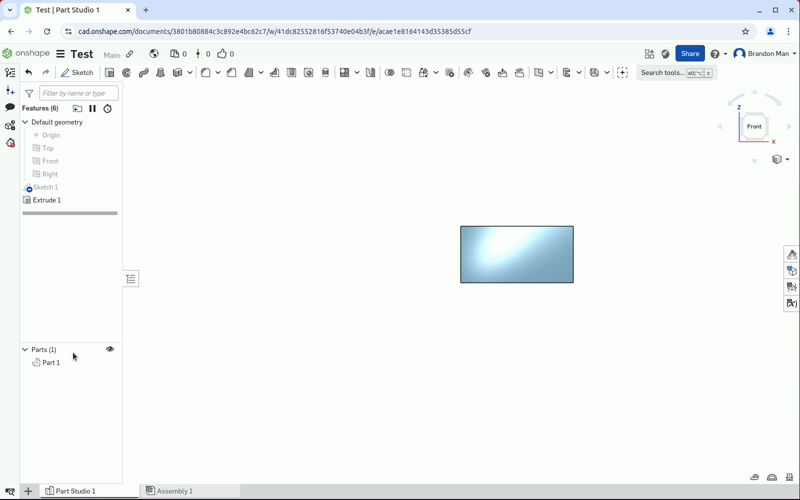
key(shift+p)
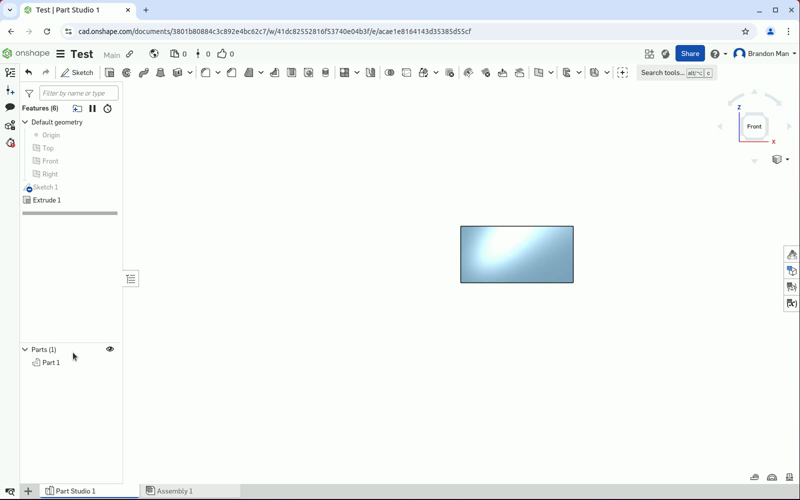
key(space)
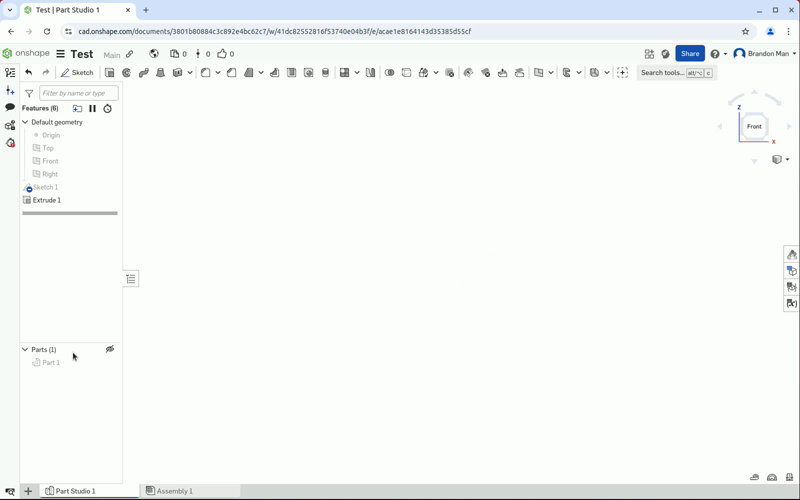
key_down(shift)
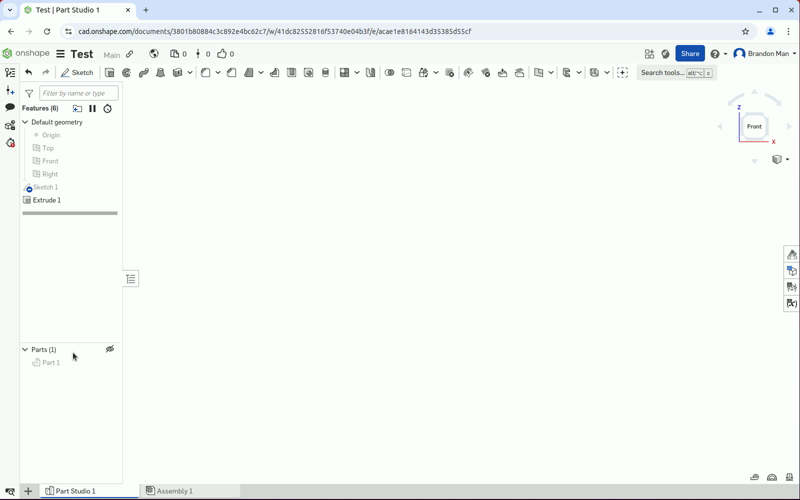
key(down)
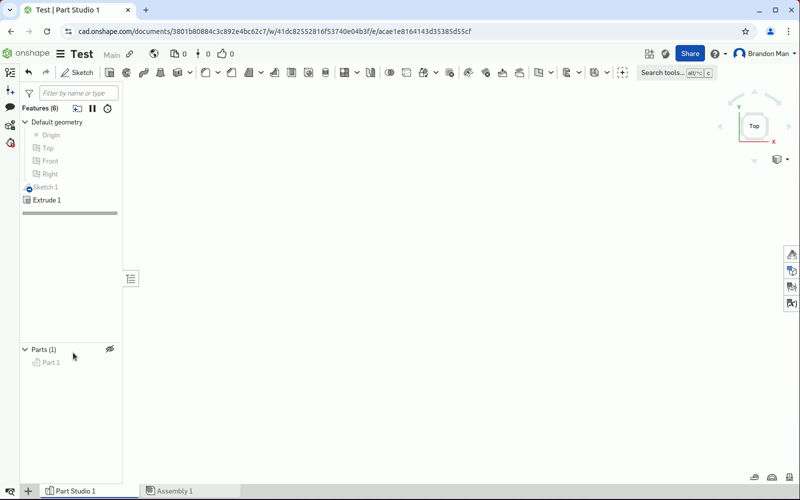
key_up(shift)
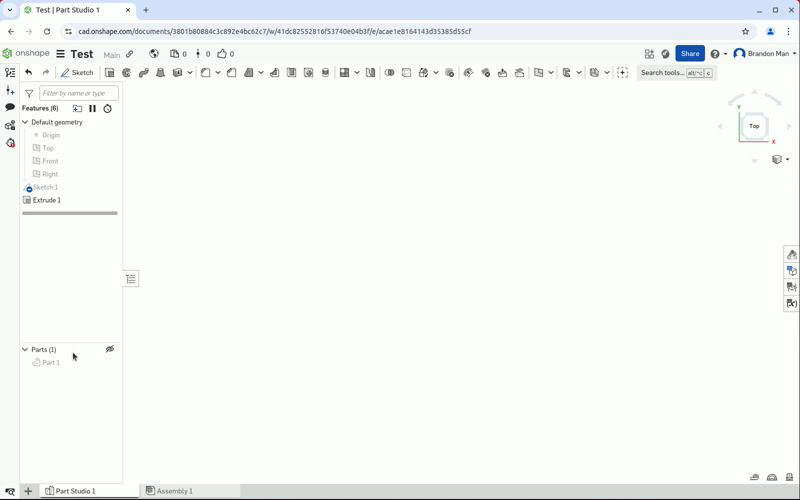
mouse_move(73, 352)
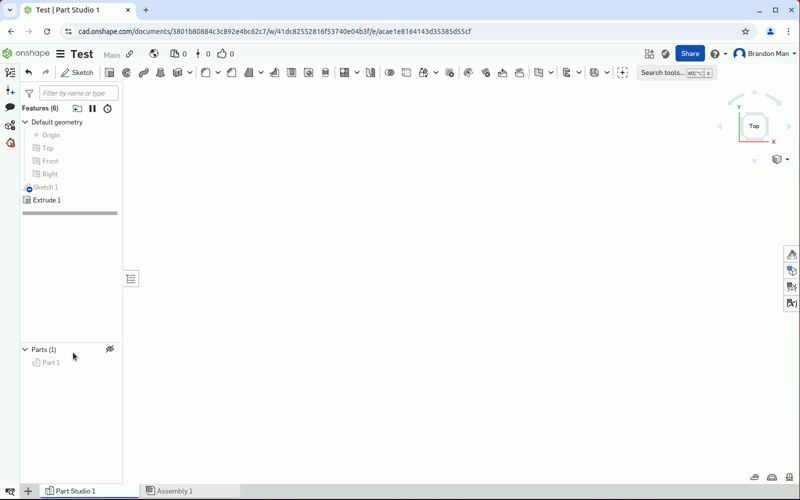
key(shift+y)
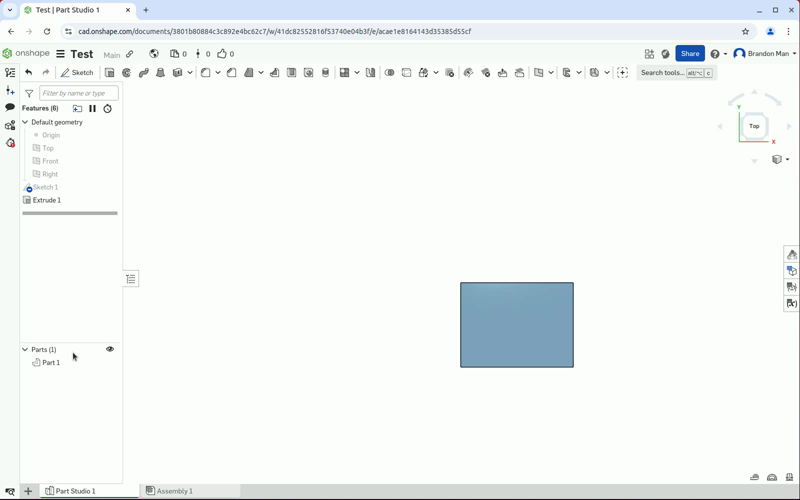
mouse_move(541, 75)
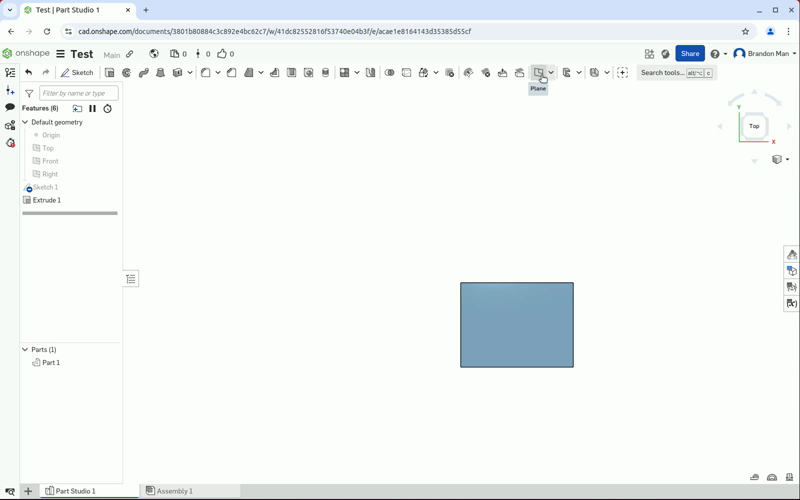
click(541, 75)
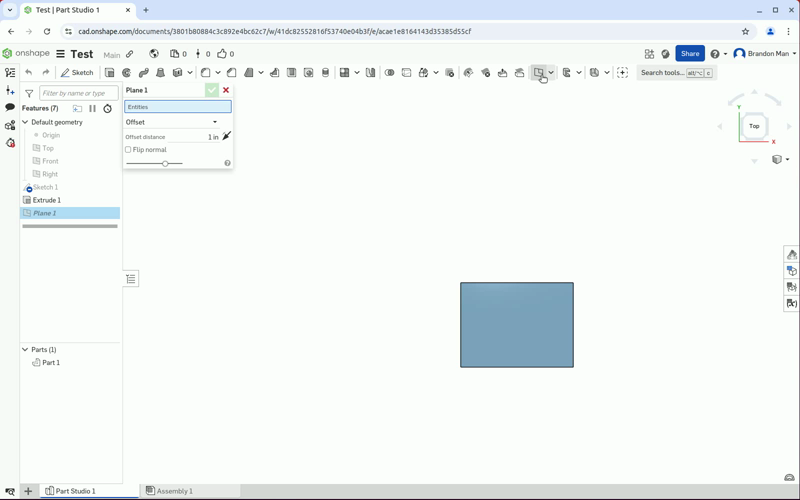
mouse_move(73, 150)
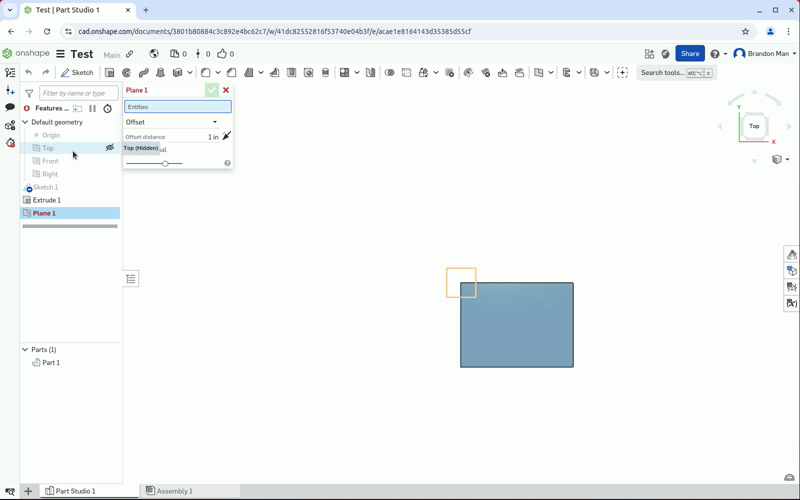
click(73, 150)
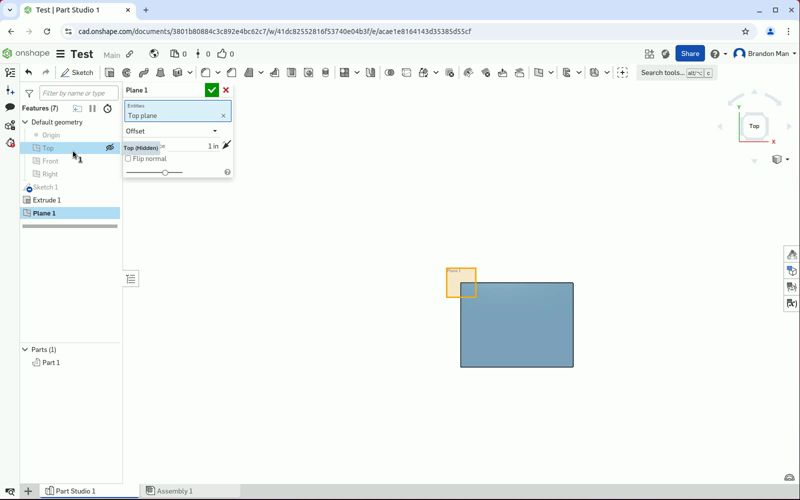
key(tab, 2)
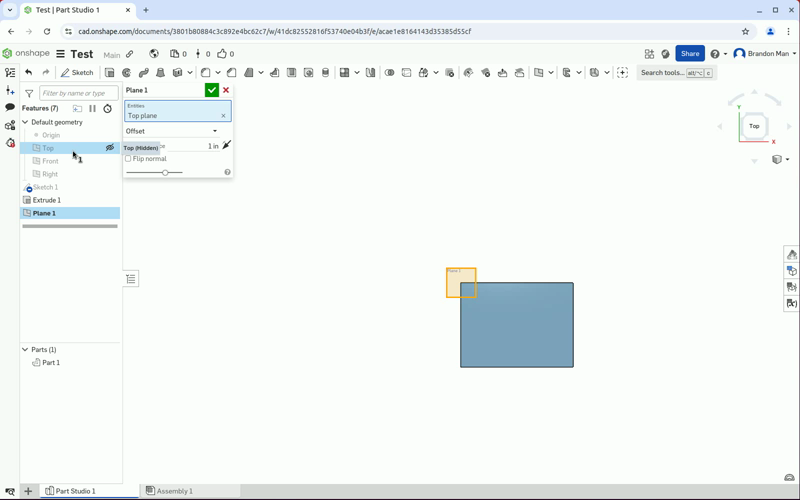
text(11.554)
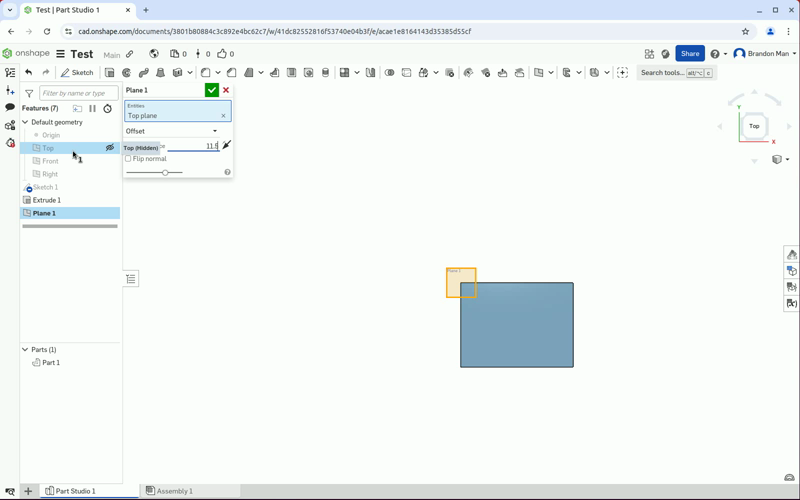
key(enter, 2)
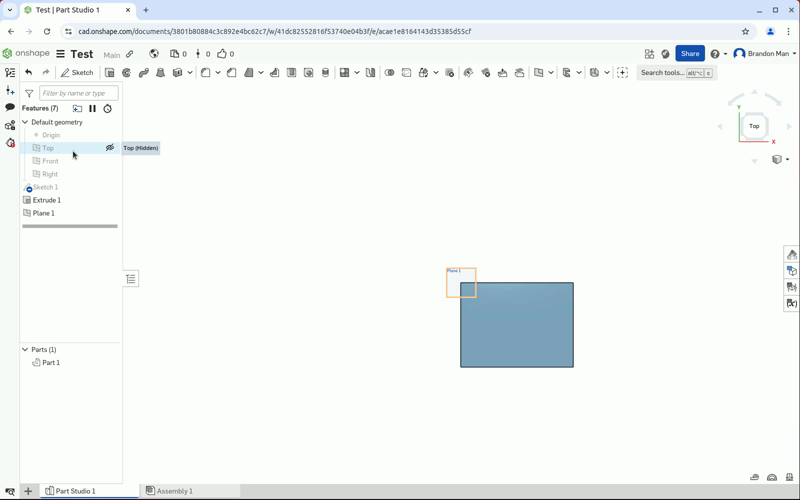
key(shift+s)
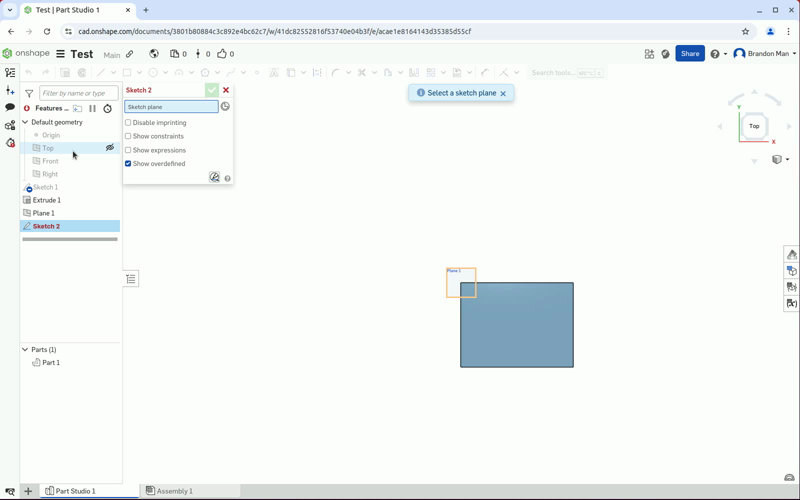
mouse_move(73, 215)
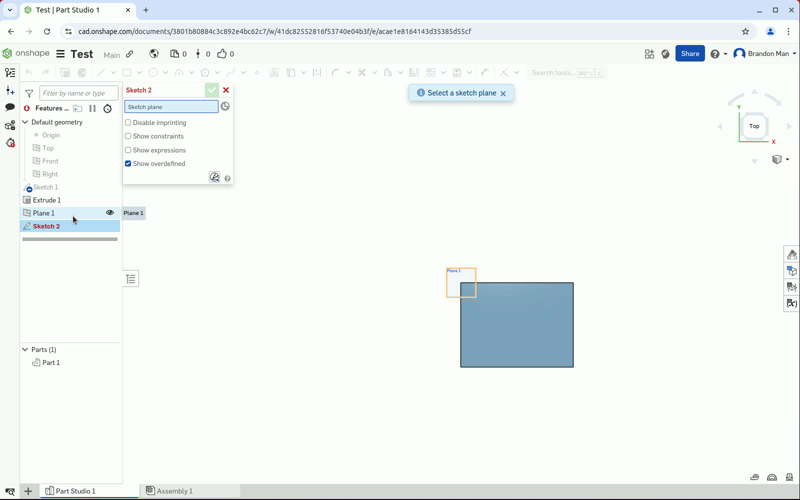
click(73, 215)
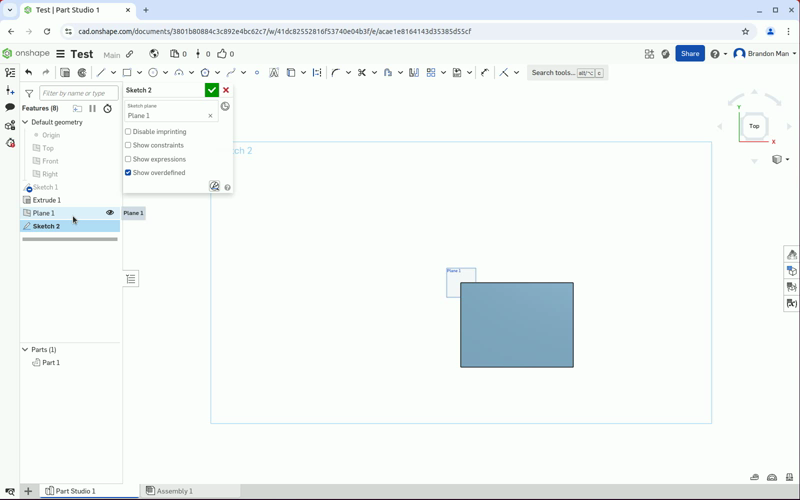
mouse_move(73, 352)
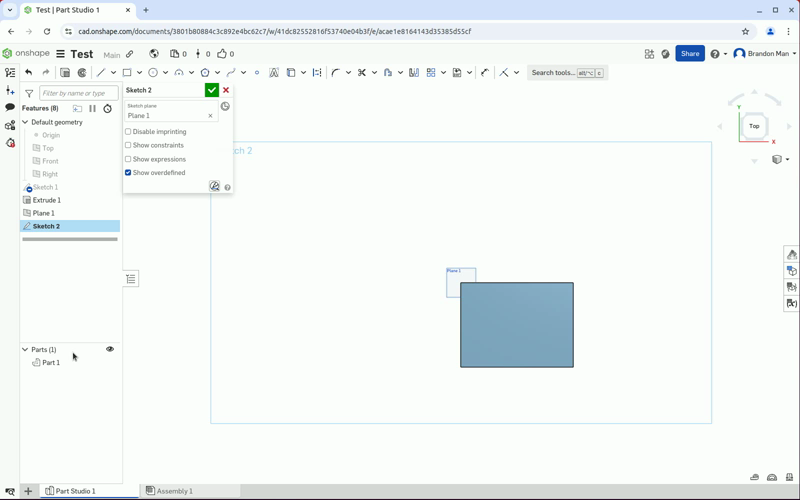
key(y)
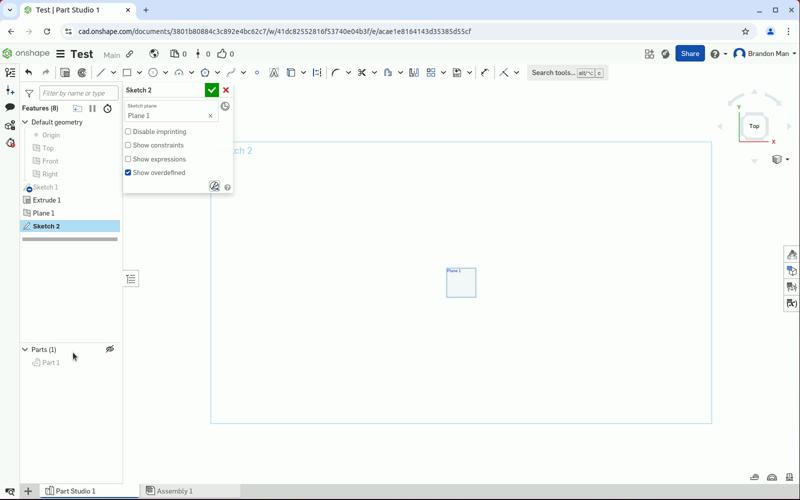
key(l)
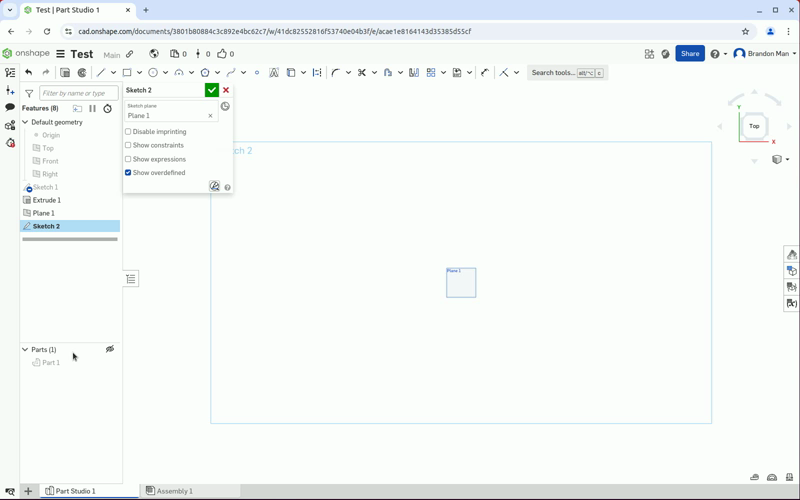
key_down(shift)
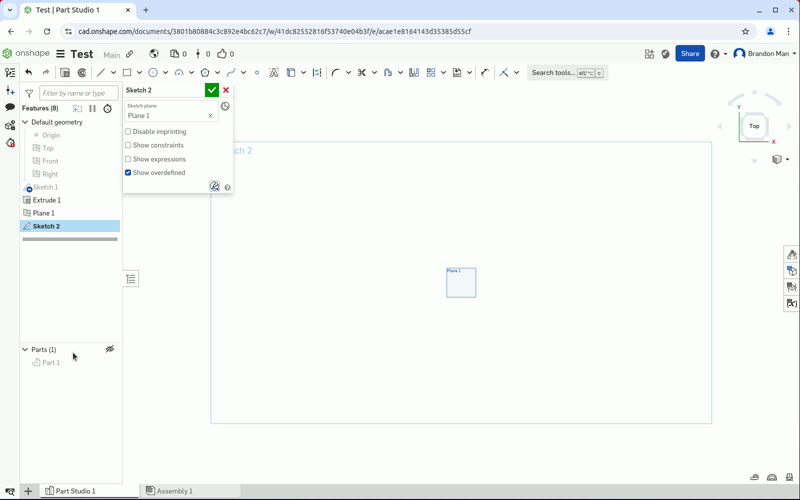
mouse_move(474, 367)
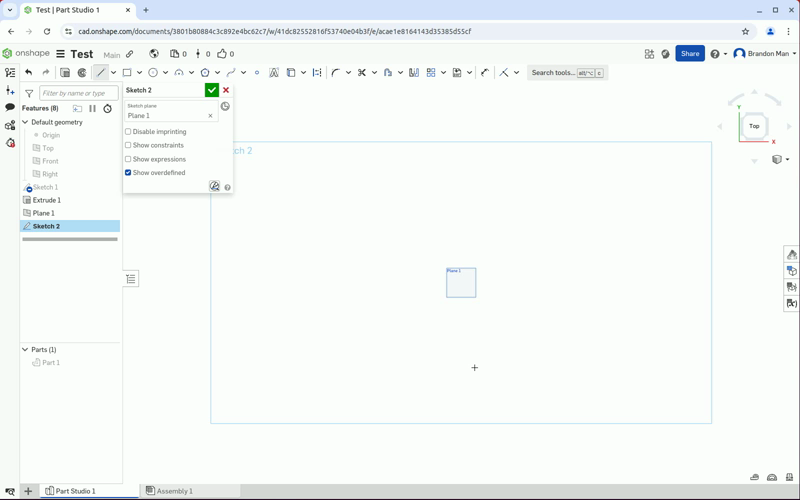
click(474, 367)
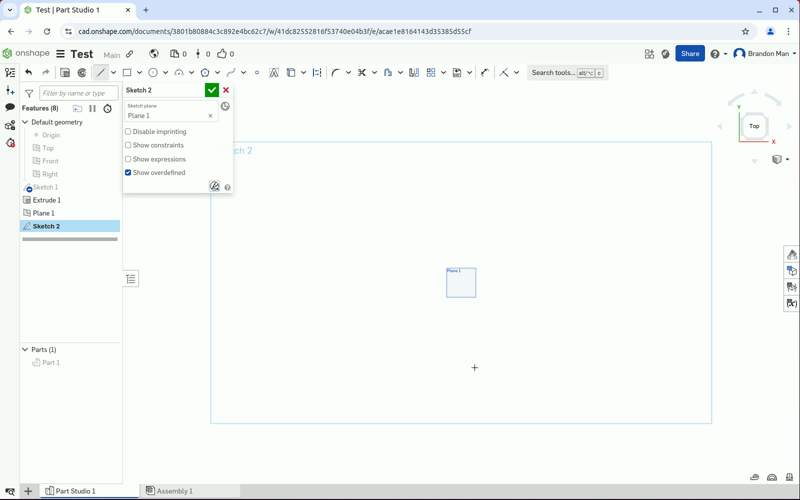
key_up(shift)
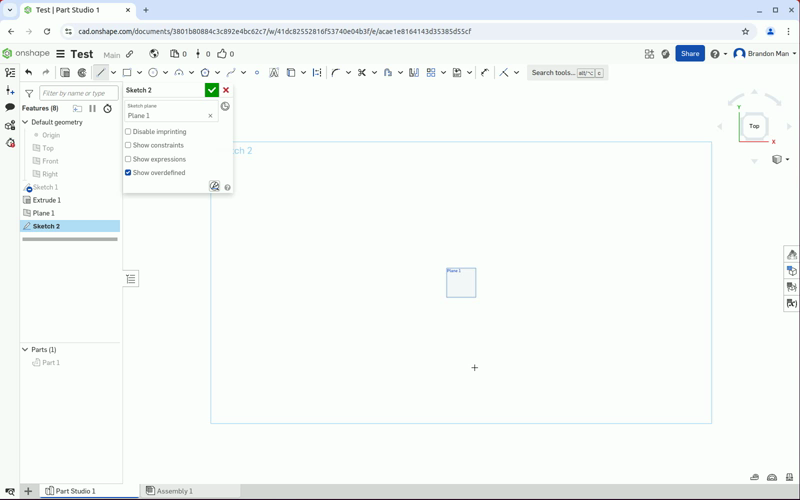
key_down(shift)
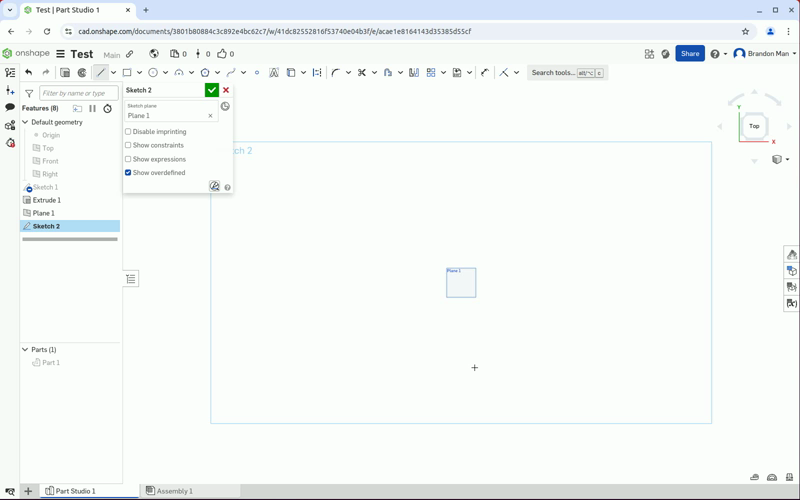
mouse_move(545, 367)
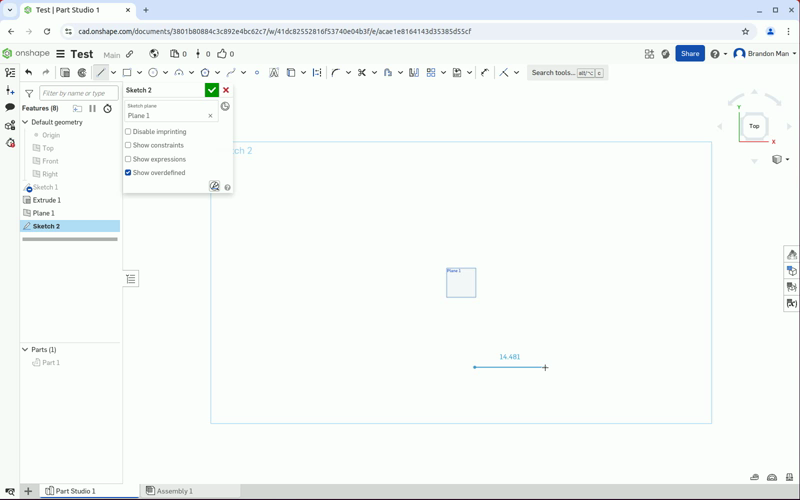
click(545, 367)
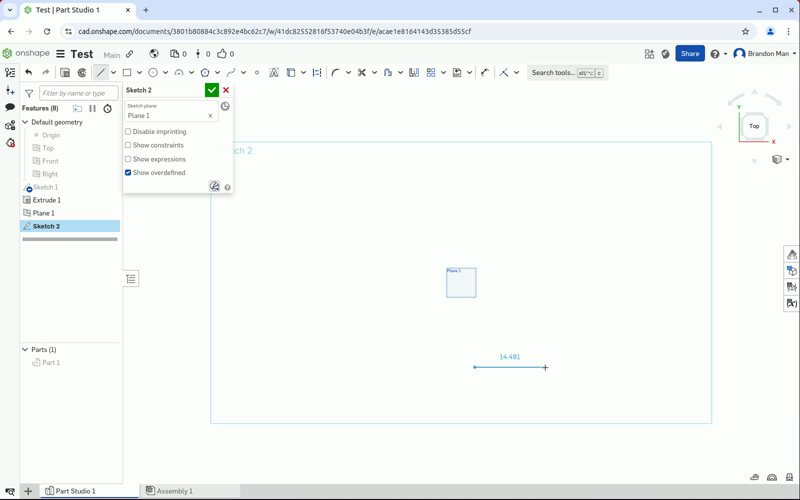
key_up(shift)
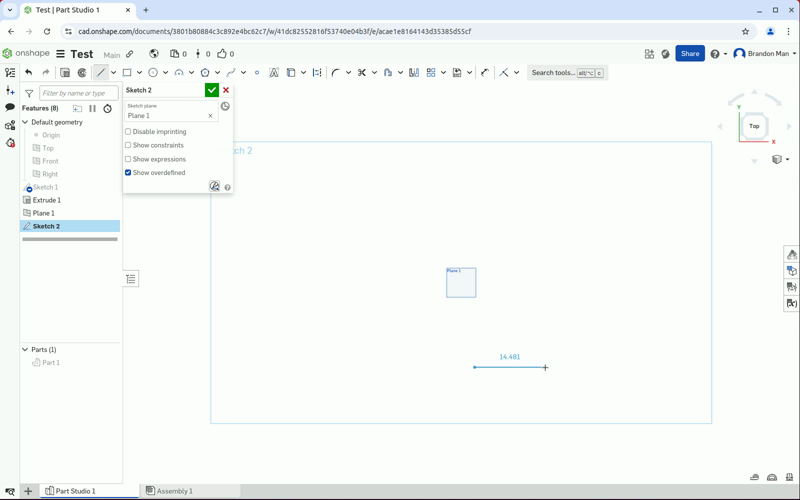
key_down(shift)
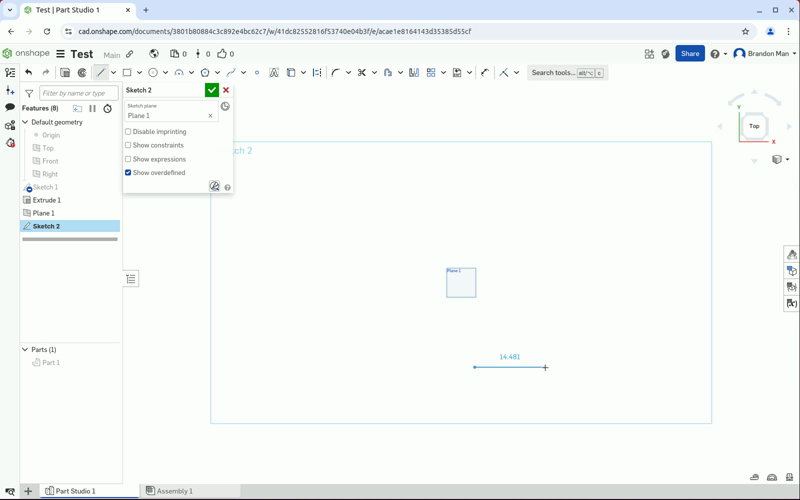
mouse_move(575, 367)
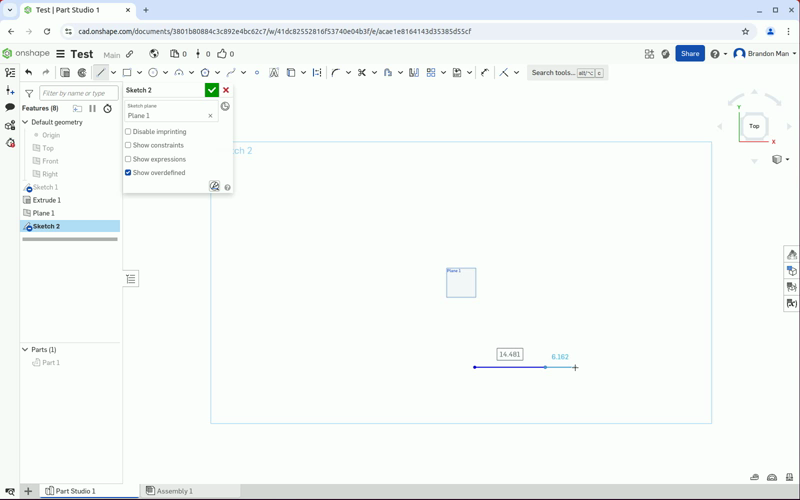
mouse_move(573, 324)
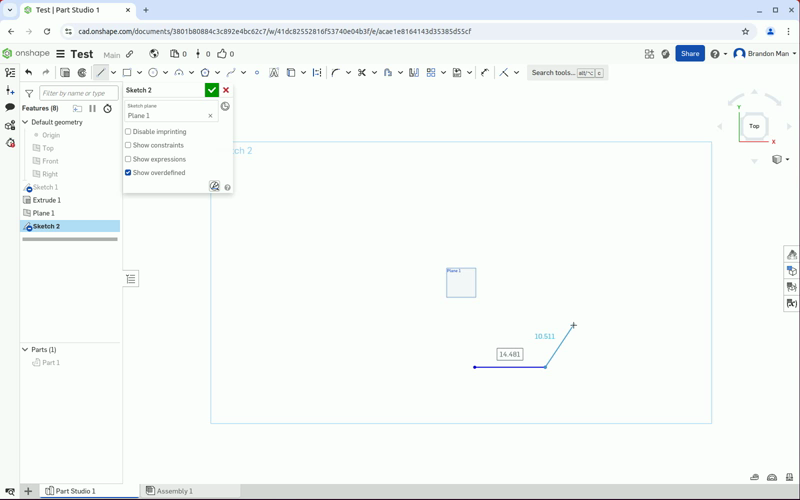
click(573, 324)
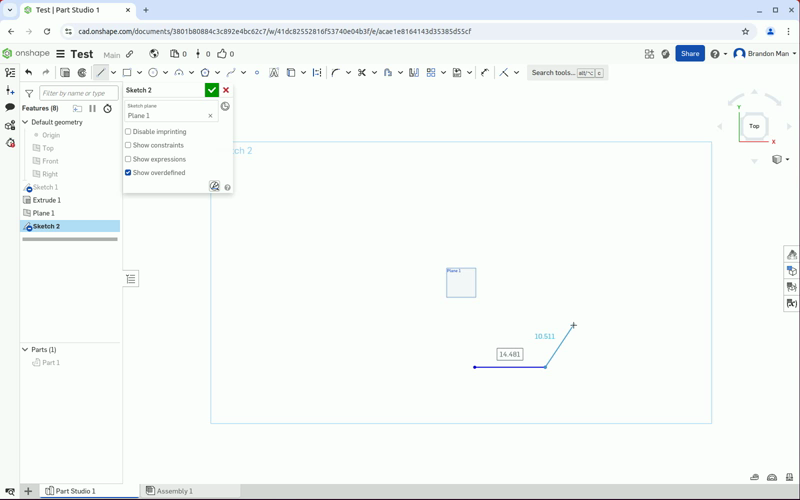
key_up(shift)
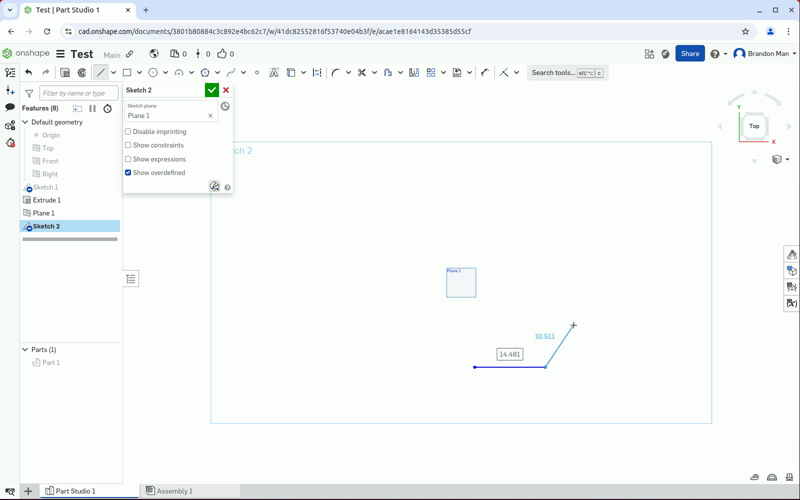
key_down(shift)
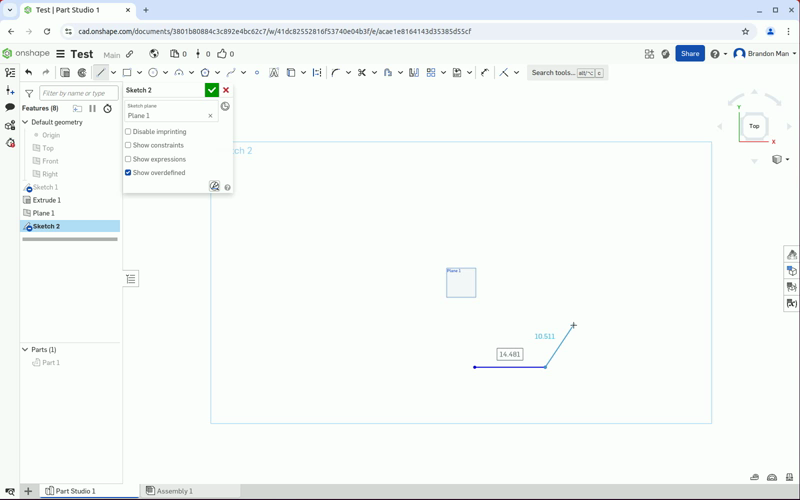
mouse_move(589, 324)
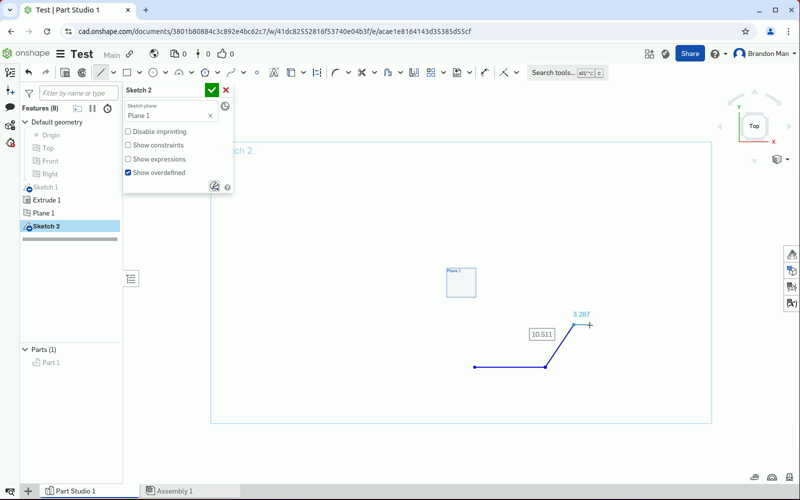
mouse_move(573, 283)
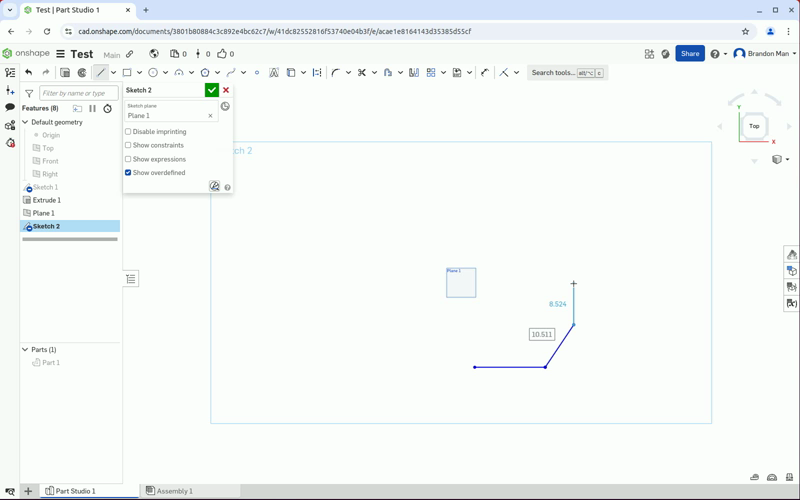
click(573, 283)
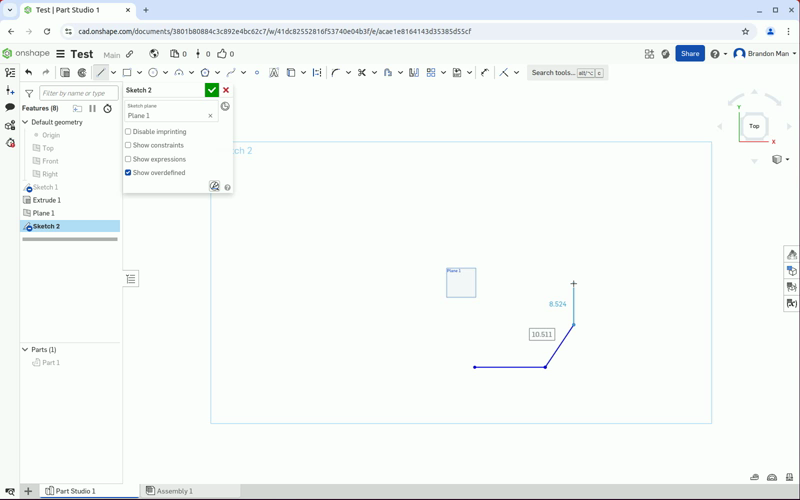
key_up(shift)
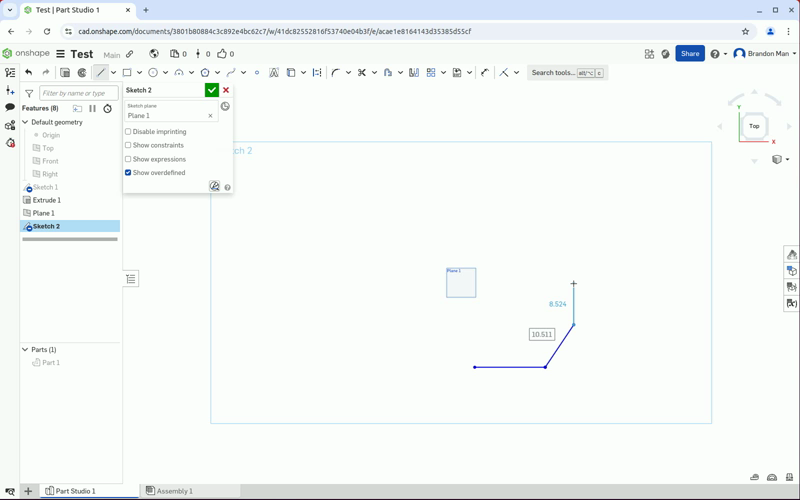
key_down(shift)
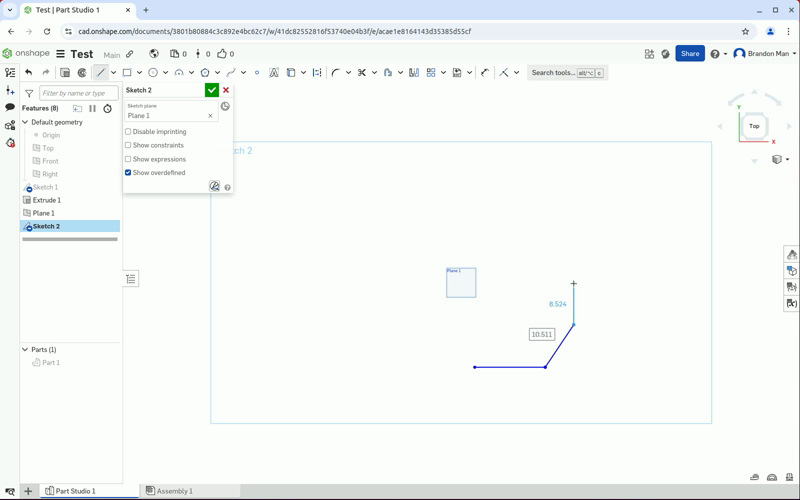
mouse_move(589, 283)
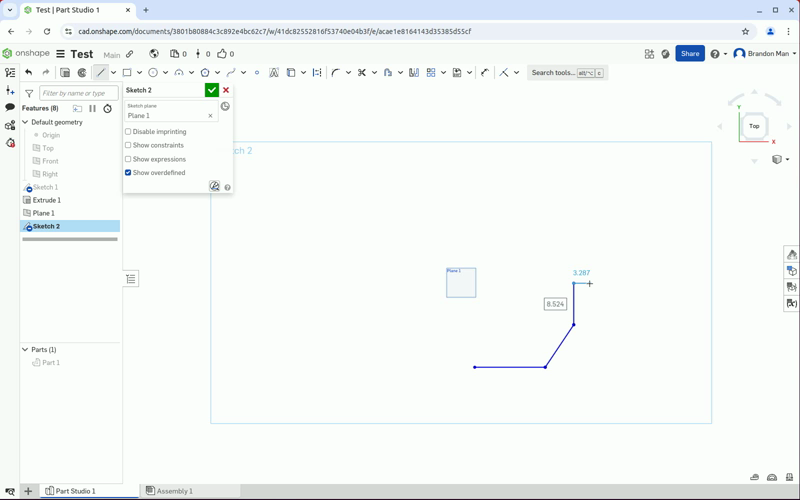
mouse_move(531, 283)
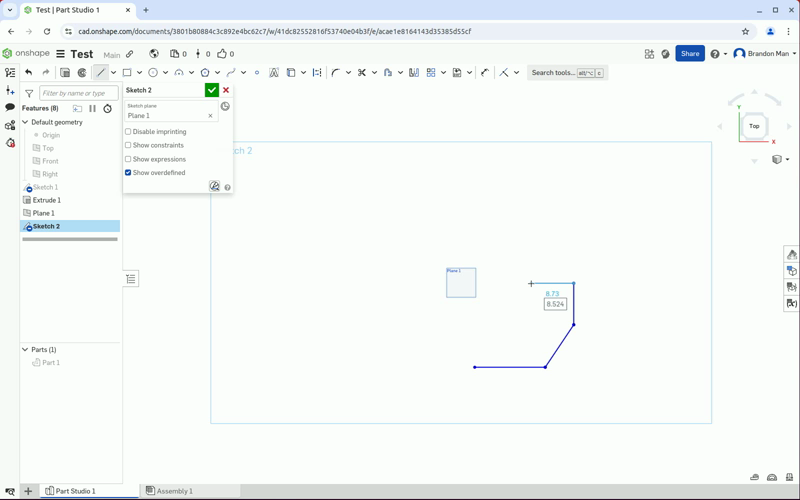
click(531, 283)
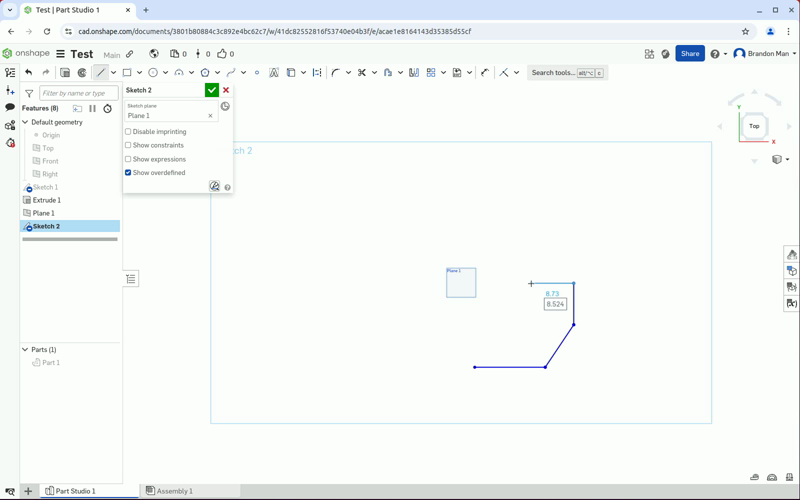
key_up(shift)
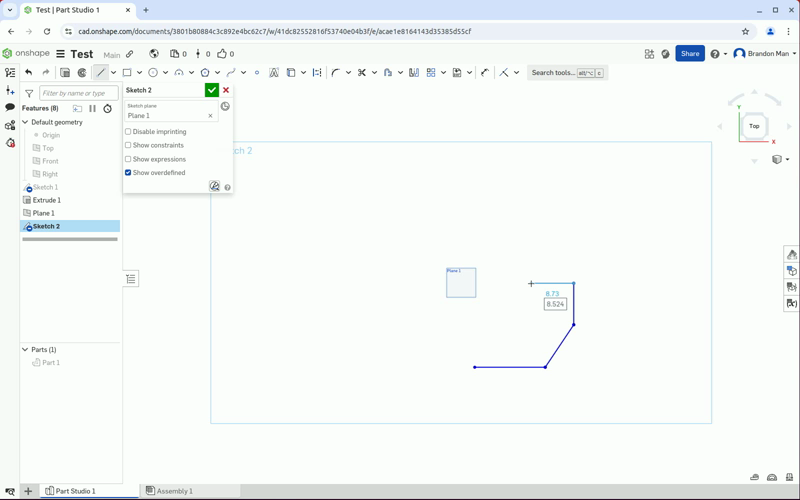
key_down(shift)
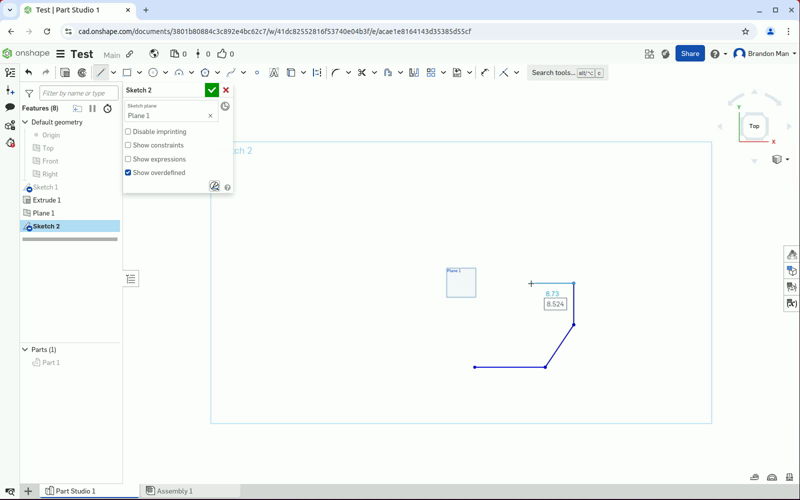
mouse_move(474, 367)
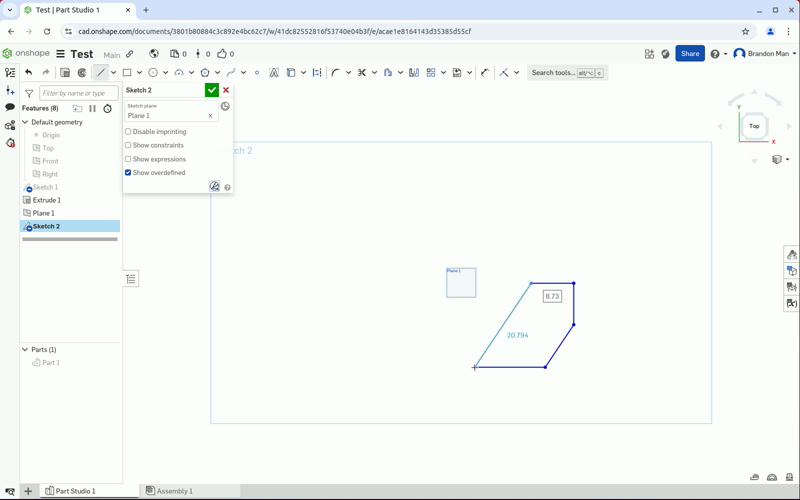
key_up(shift)
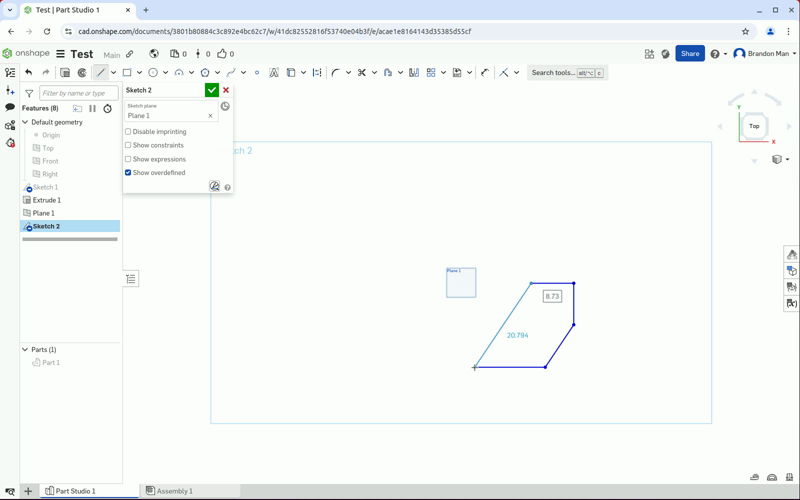
click(474, 367)
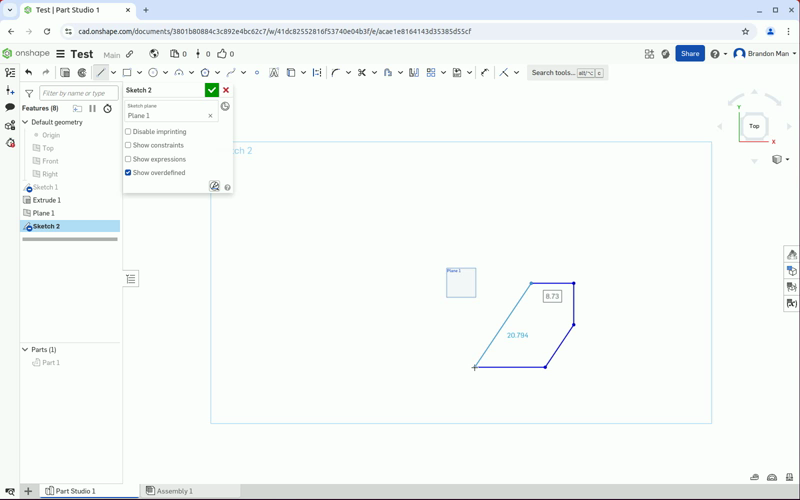
key(esc)
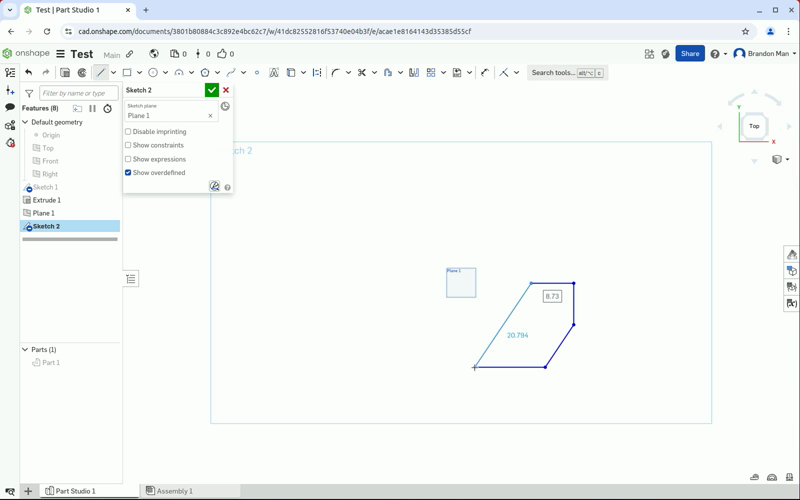
mouse_move(499, 360)
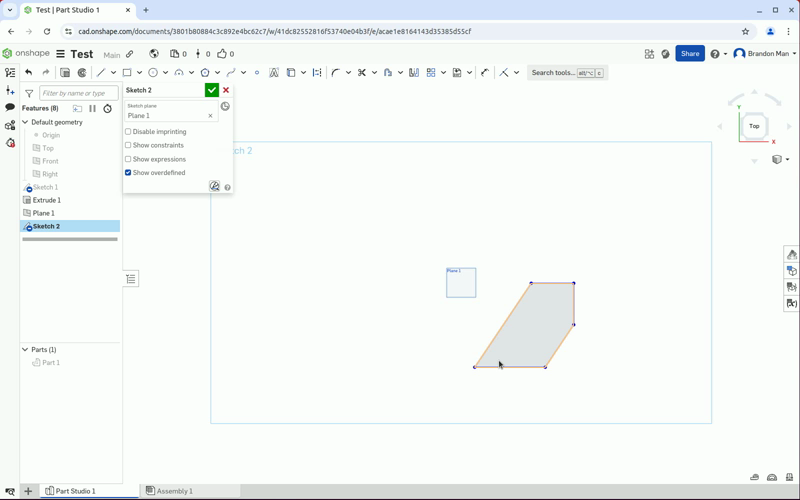
click(499, 360)
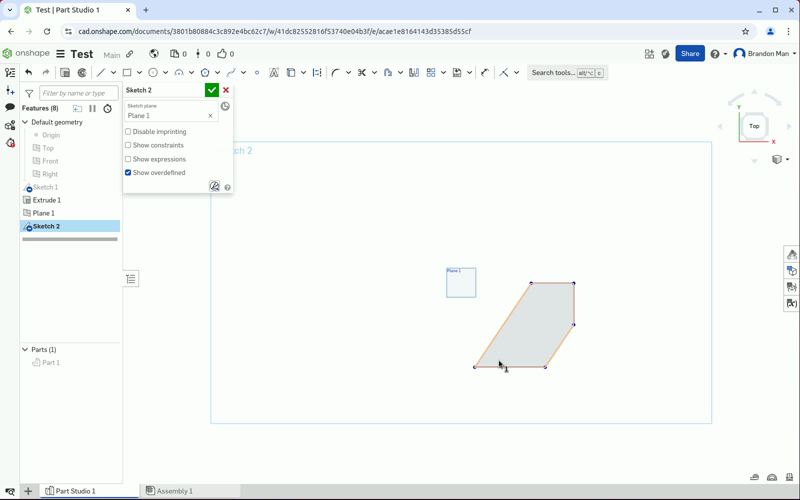
mouse_move(73, 352)
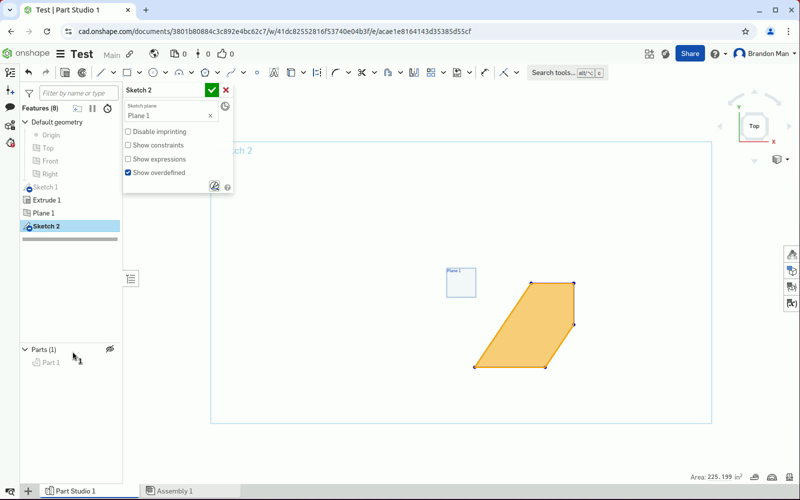
key(shift+y)
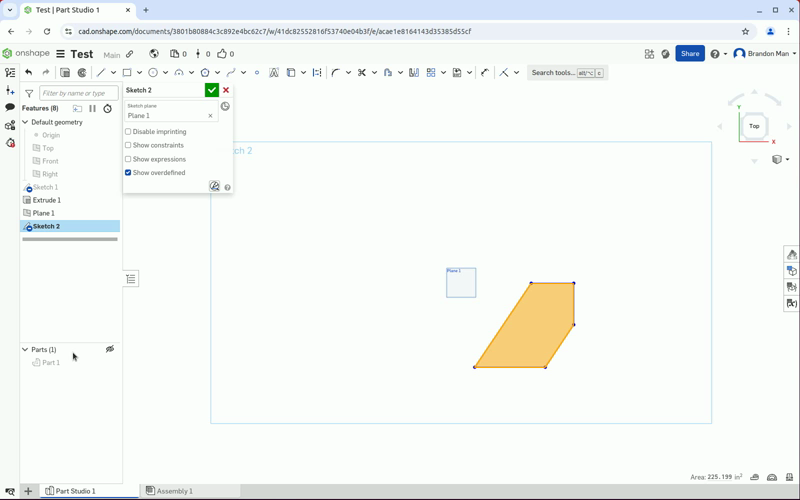
key(shift+e)
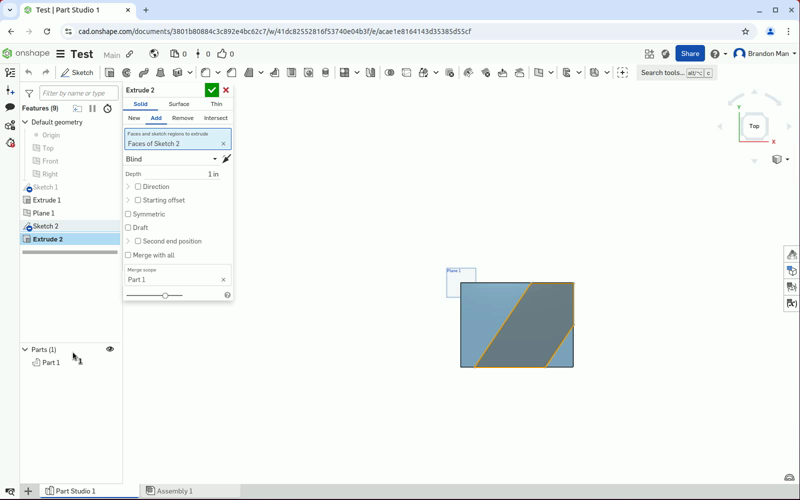
mouse_move(143, 106)
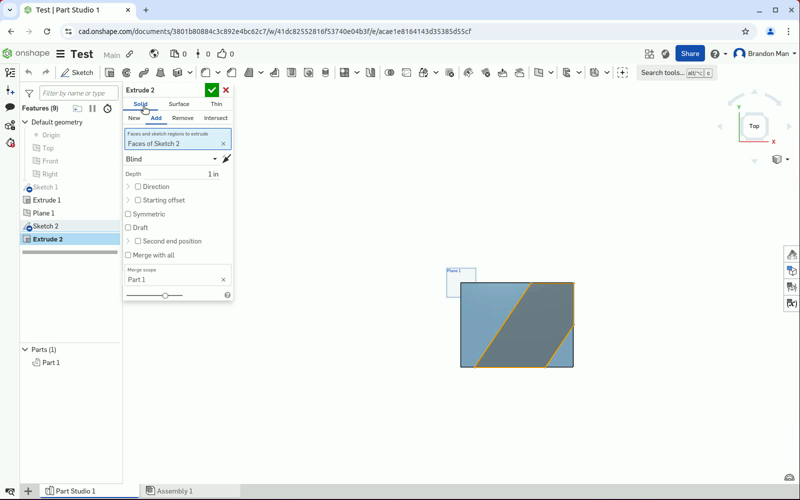
click(143, 106)
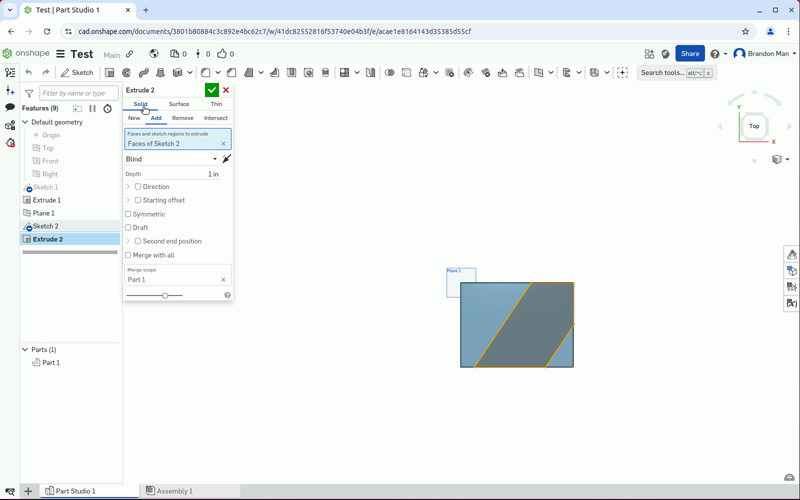
mouse_move(186, 120)
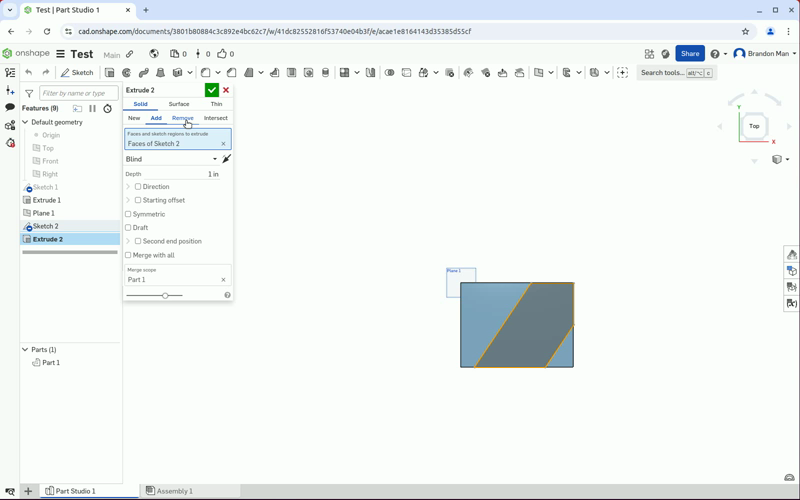
click(186, 120)
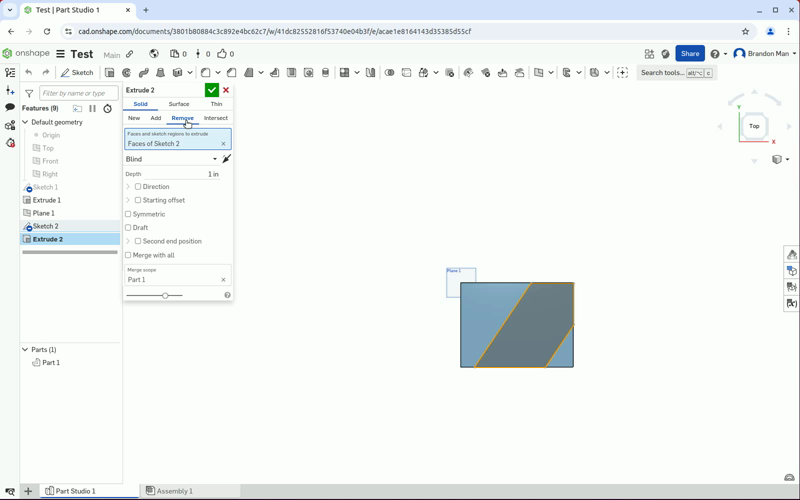
key(tab, 4)
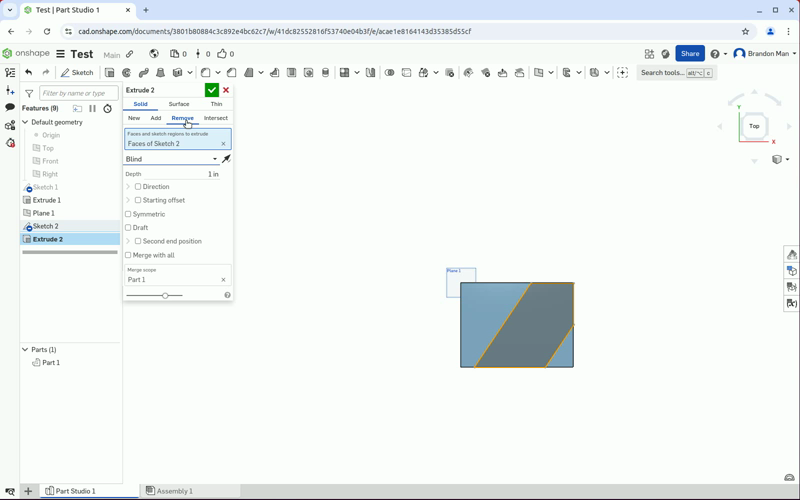
text(5.777)
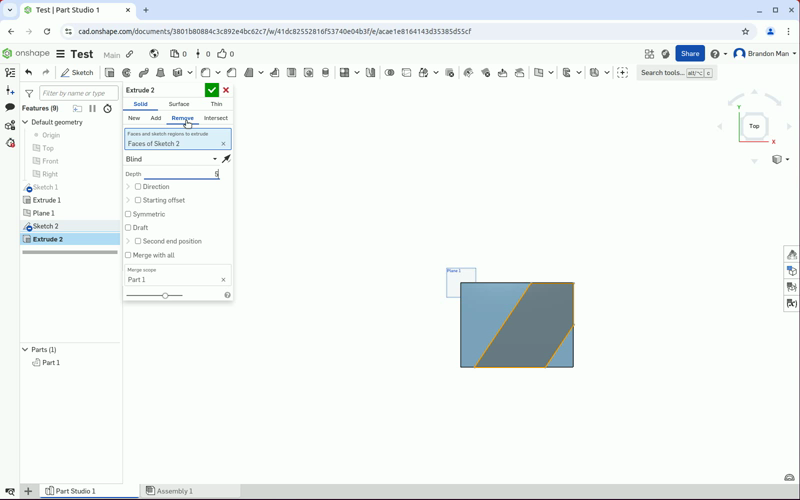
key(tab, 6)
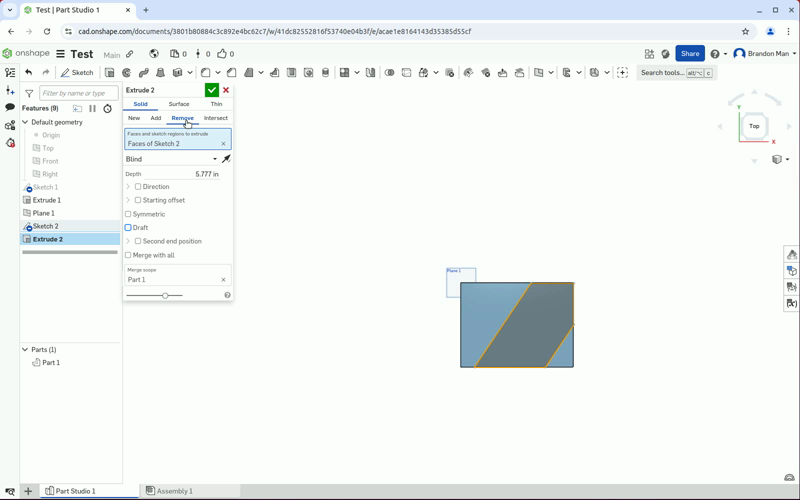
key(space)
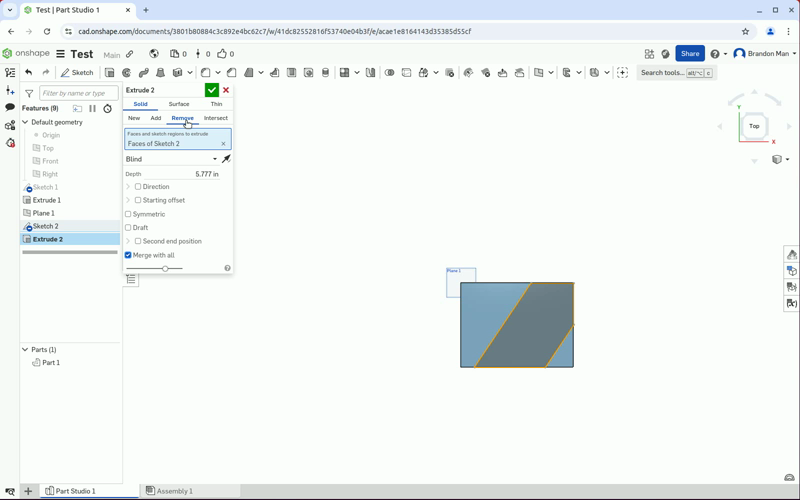
key(enter)
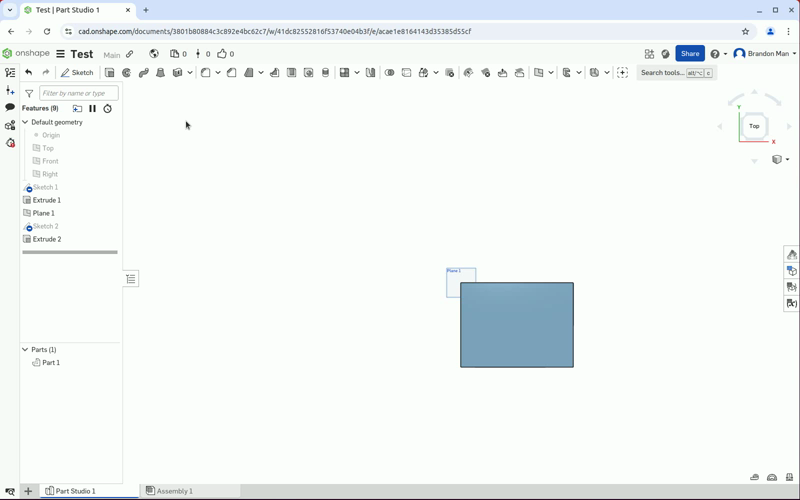
key(shift+h)
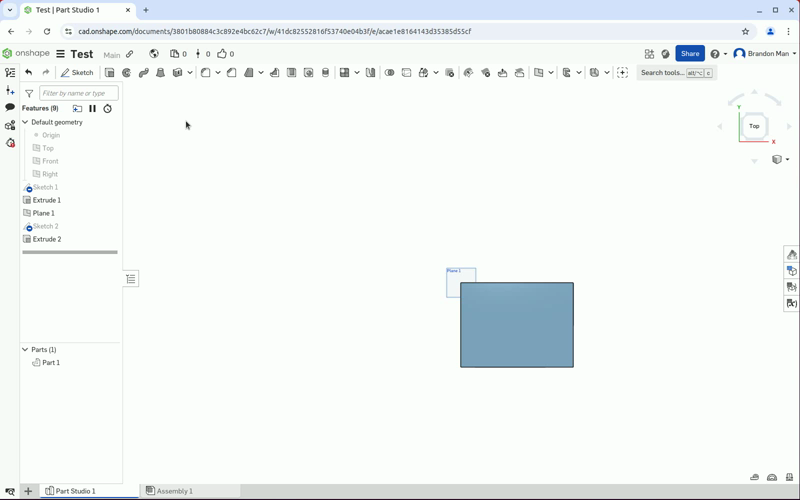
key(shift+h)
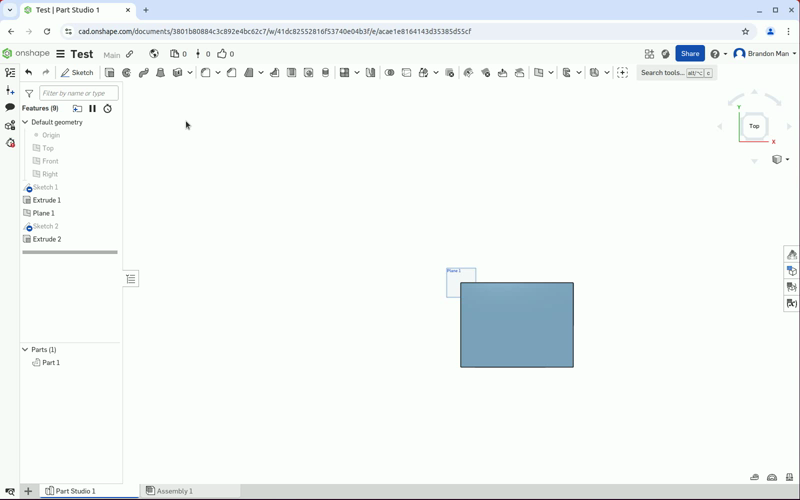
key(shift+7)
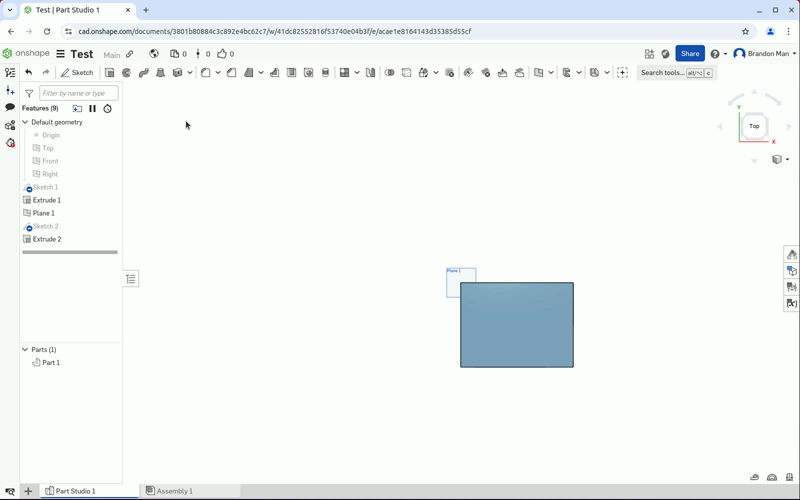
key(up, 3)
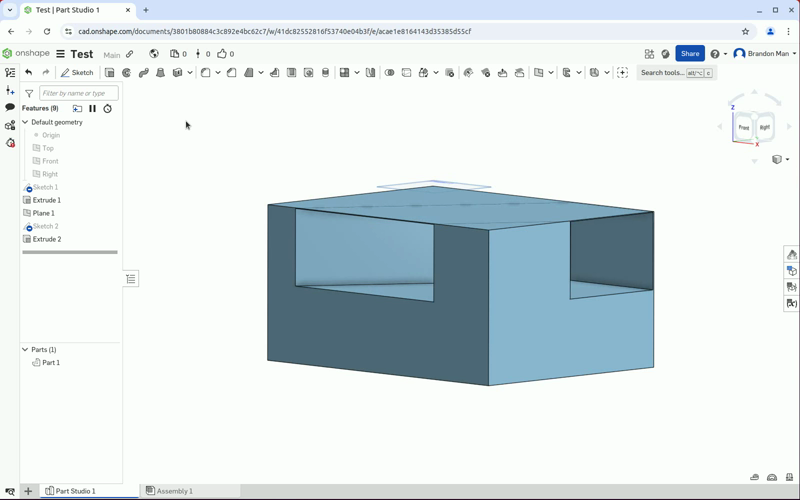
key(left, 3)
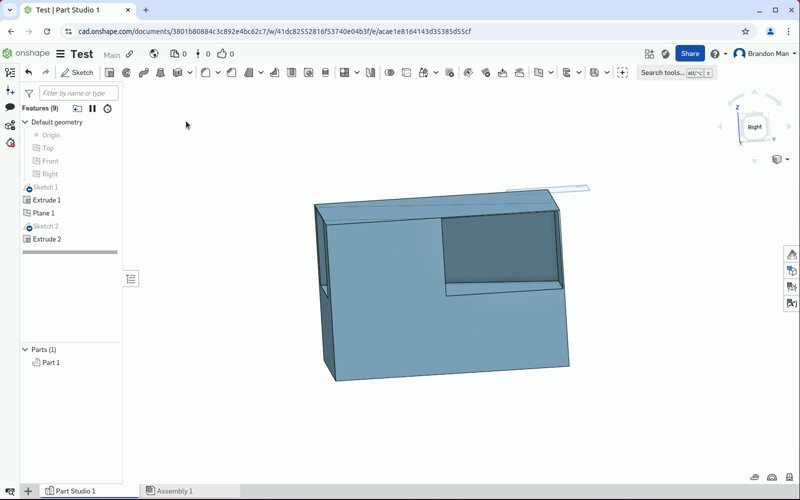
key(right, 3)
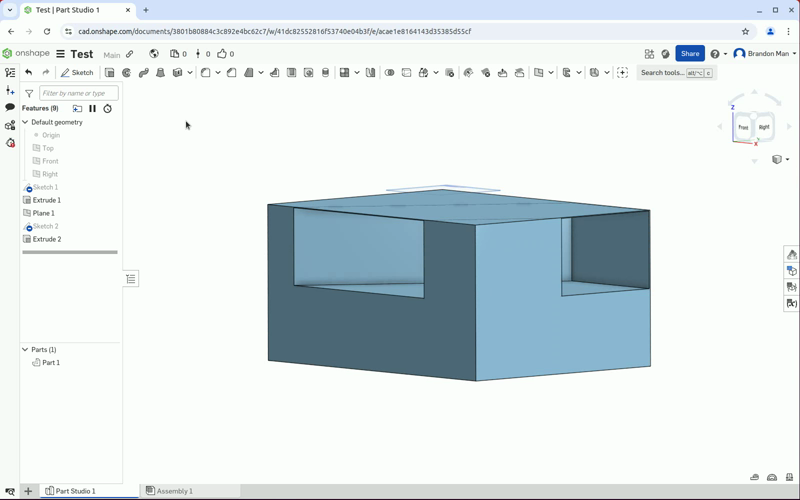
key(down, 3)
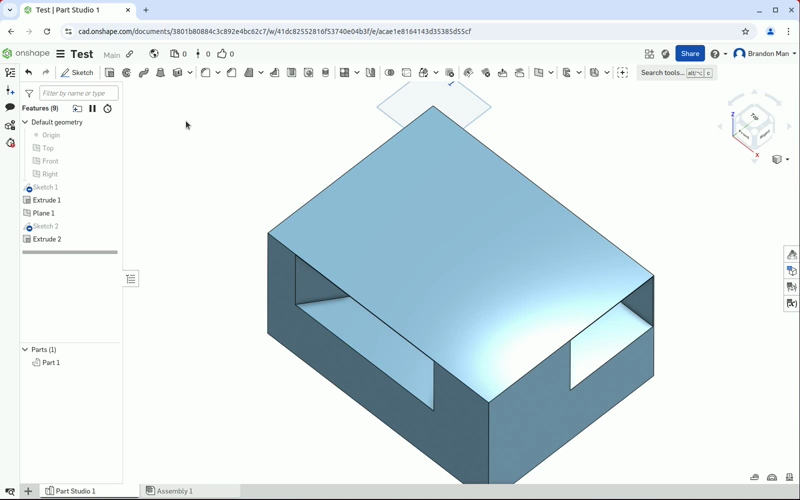
mouse_move(73, 189)
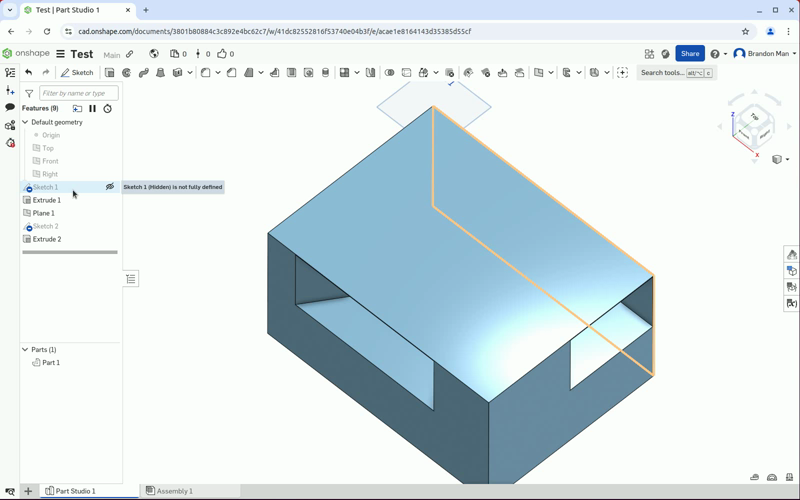
click(73, 189)